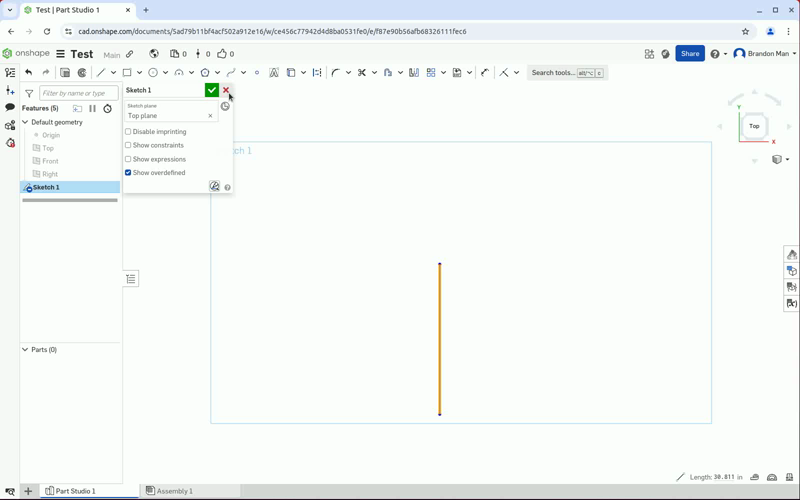
key(shift+h)
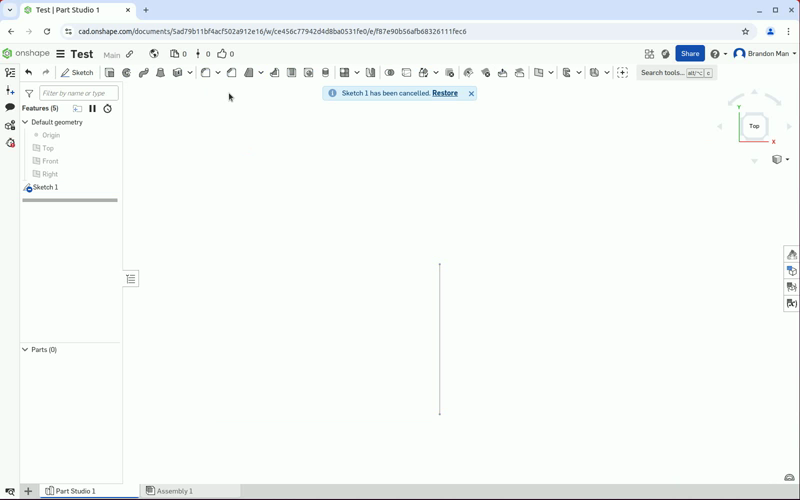
key(shift+s)
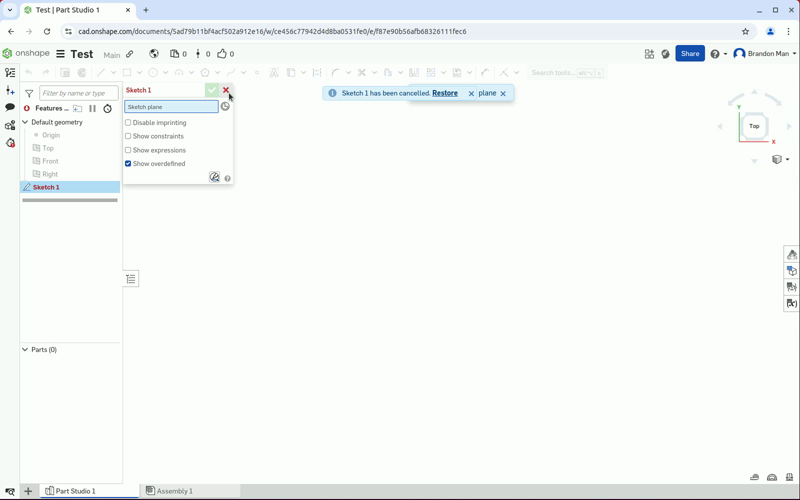
mouse_move(73, 150)
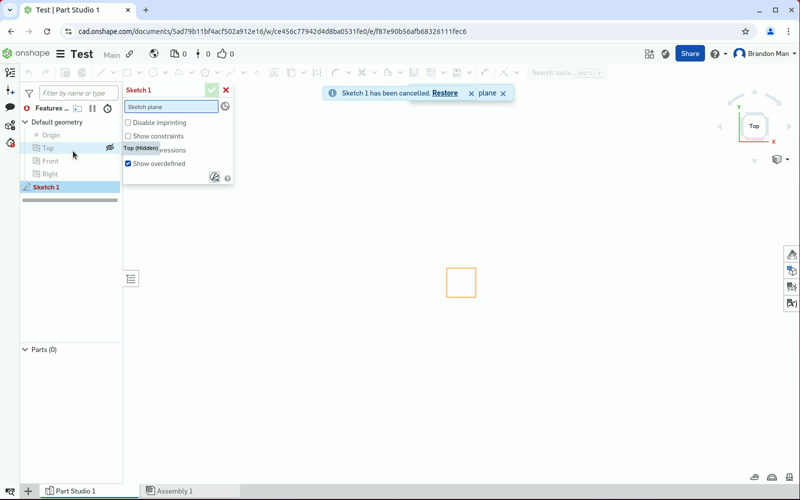
click(73, 150)
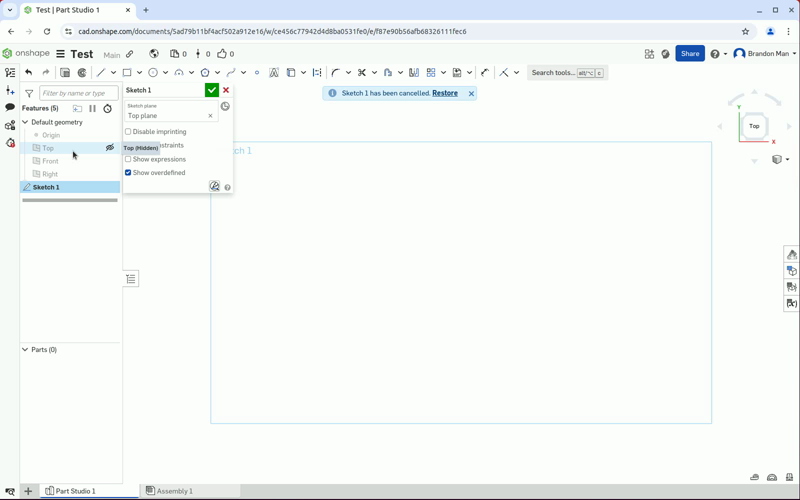
mouse_move(73, 352)
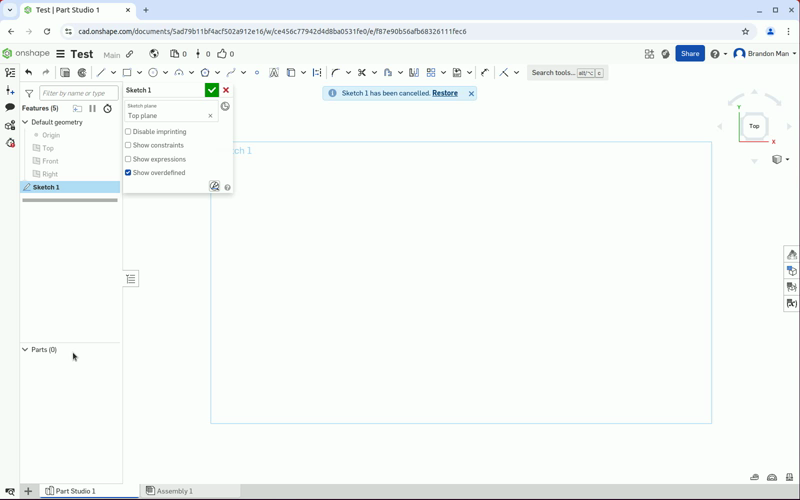
key(y)
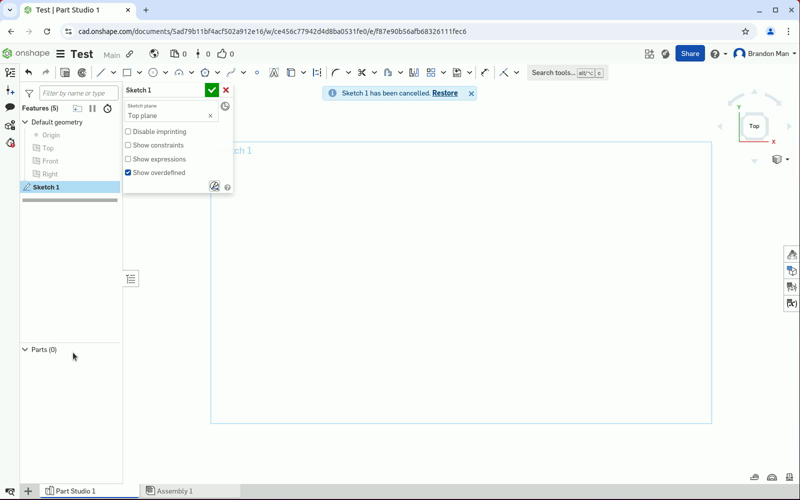
key(c)
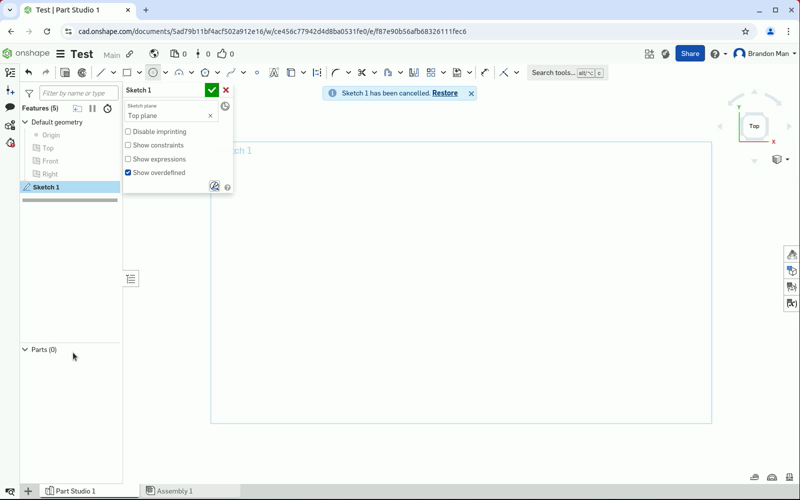
key_down(shift)
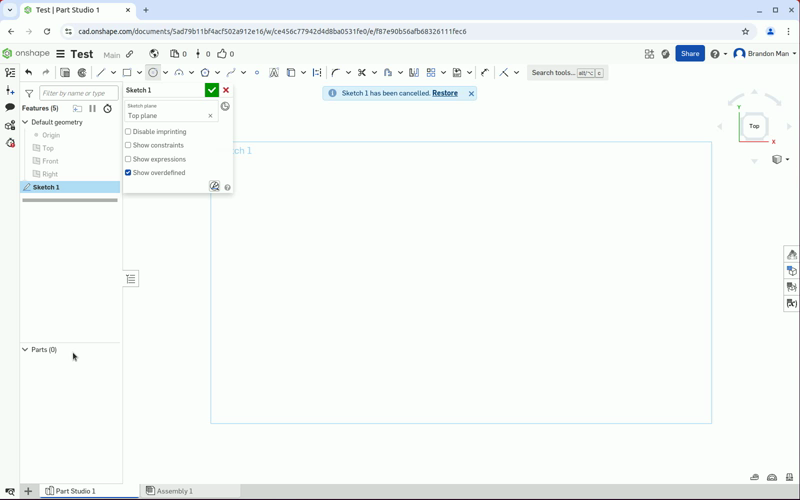
mouse_move(460, 282)
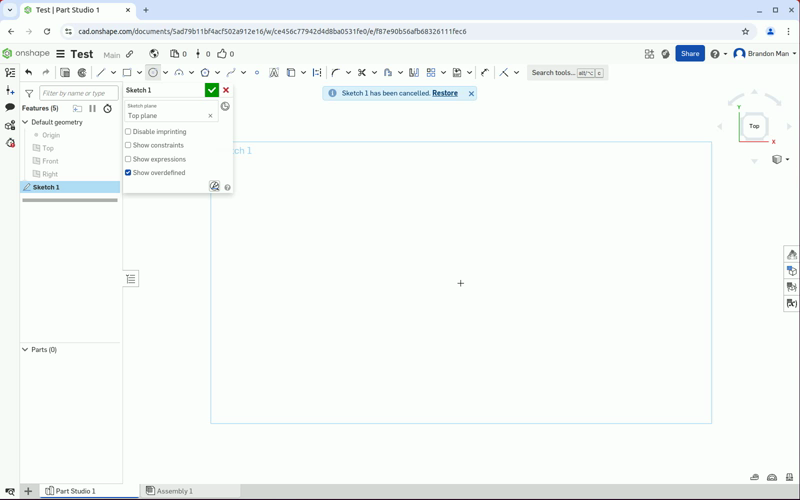
click(460, 282)
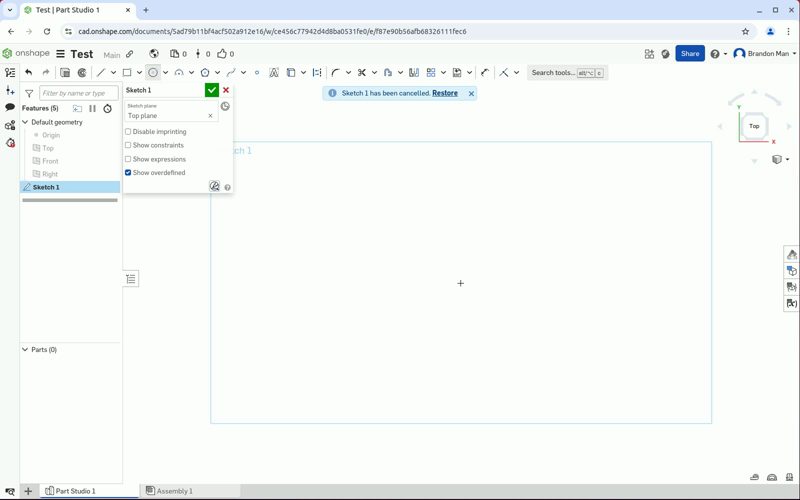
key_up(shift)
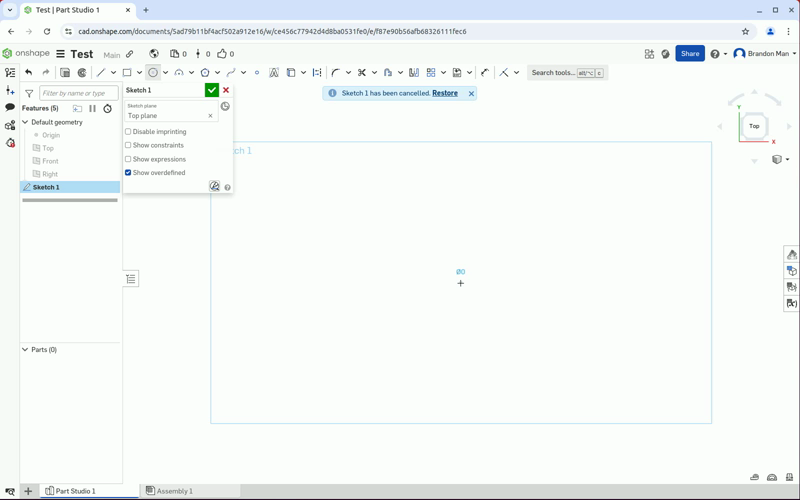
mouse_move(479, 282)
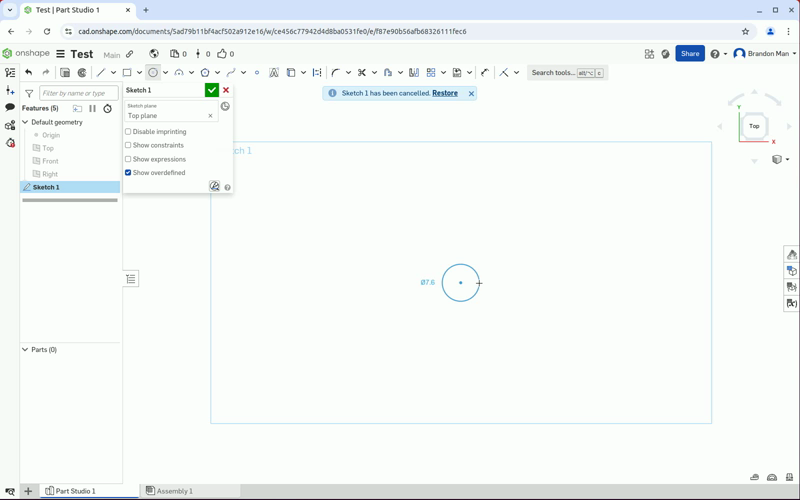
click(479, 282)
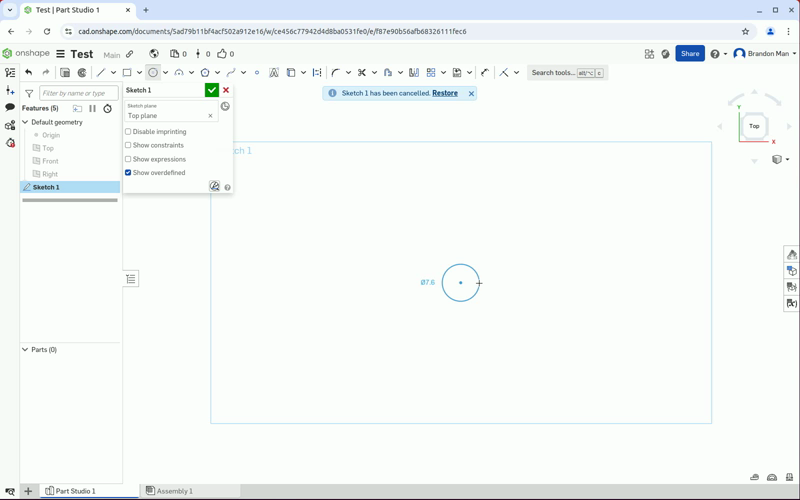
key(esc)
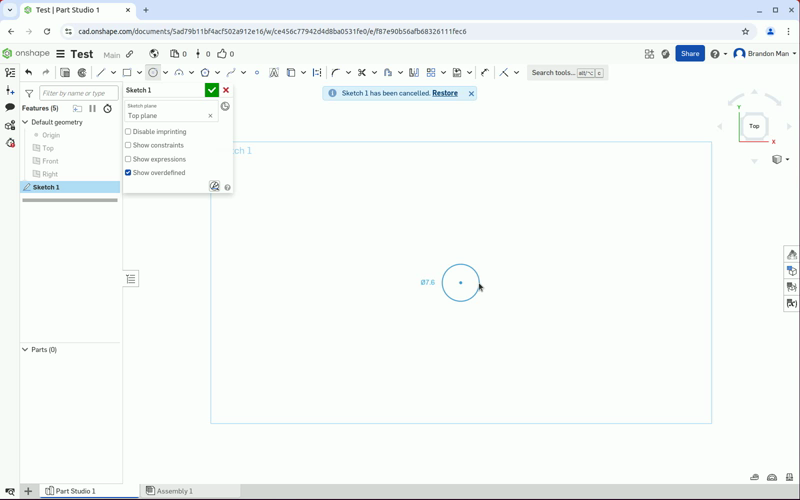
key(c)
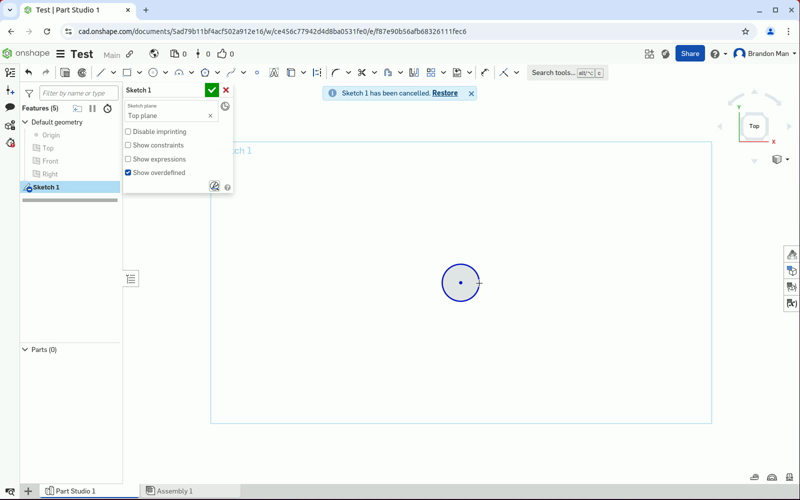
key_down(shift)
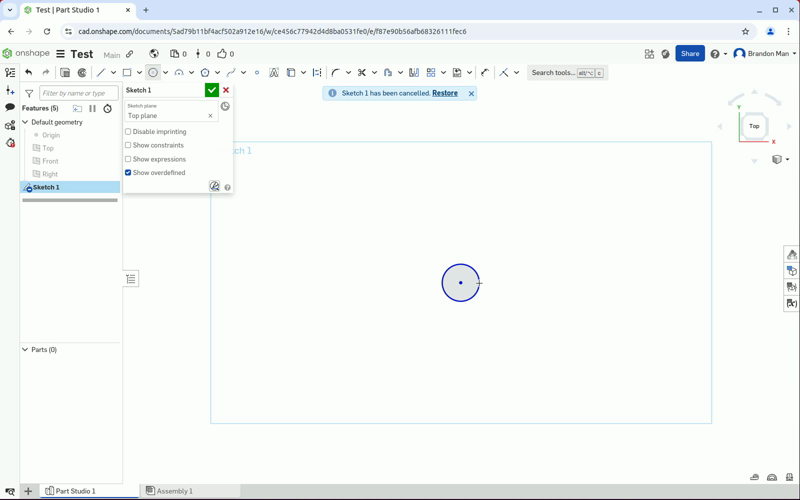
mouse_move(460, 282)
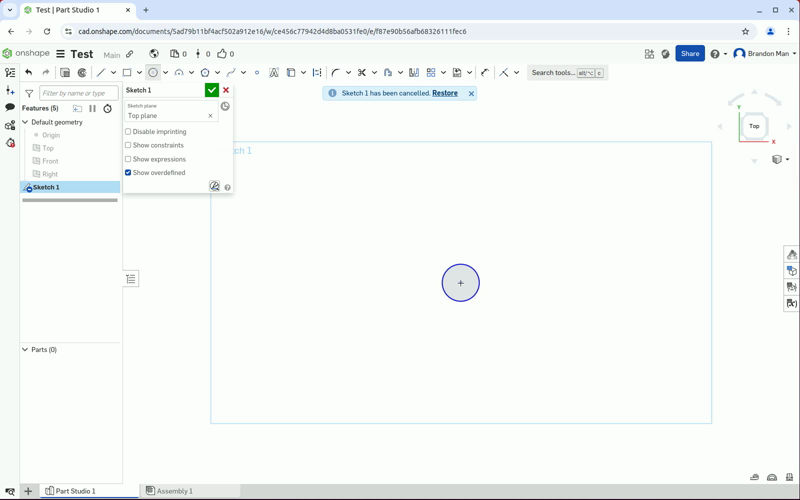
click(460, 282)
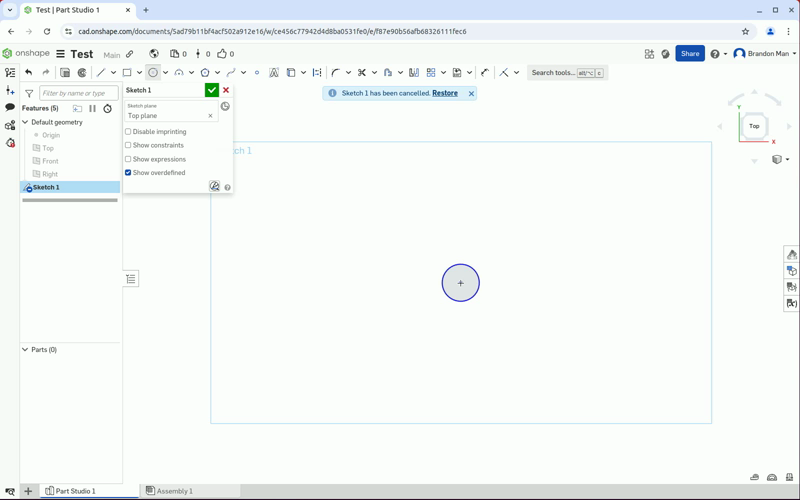
key_up(shift)
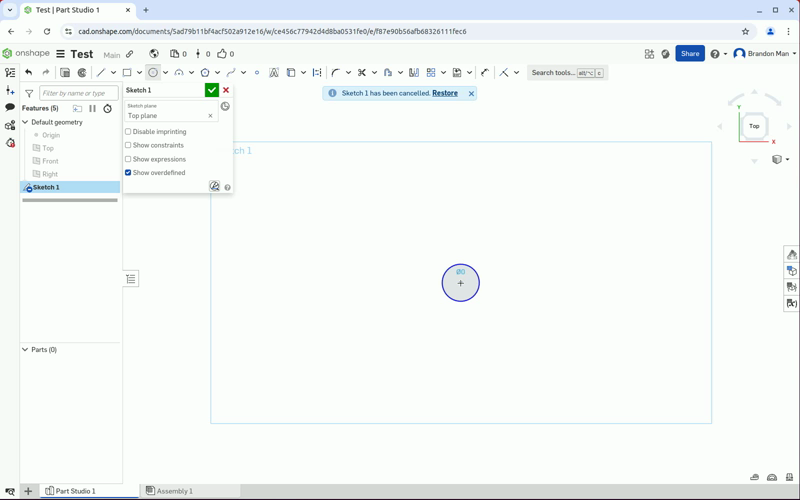
mouse_move(469, 282)
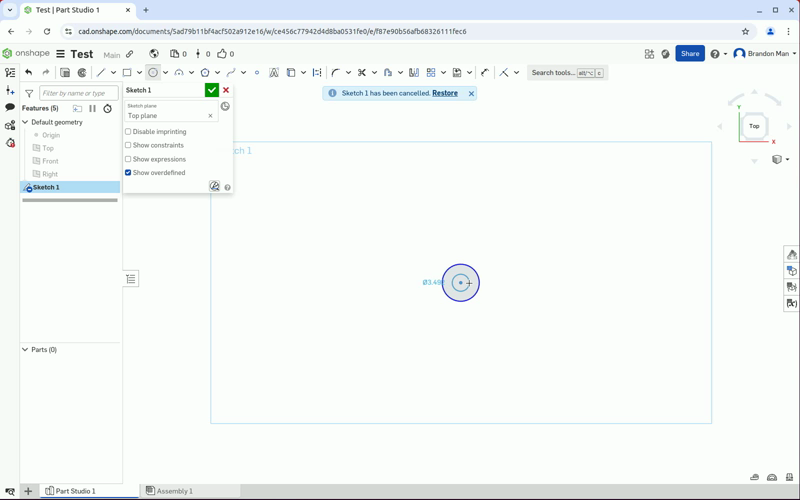
click(469, 282)
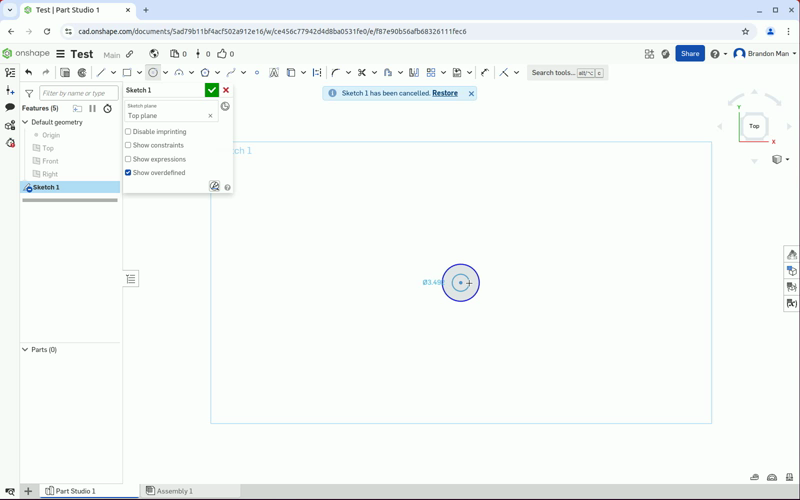
key(esc)
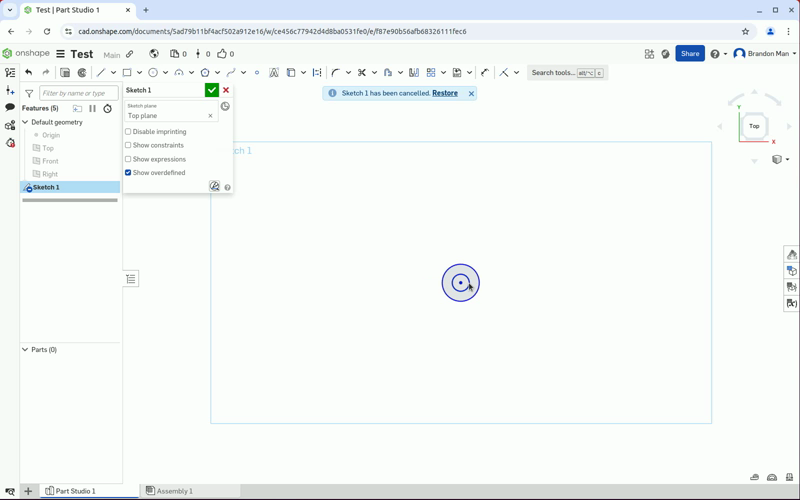
mouse_move(471, 276)
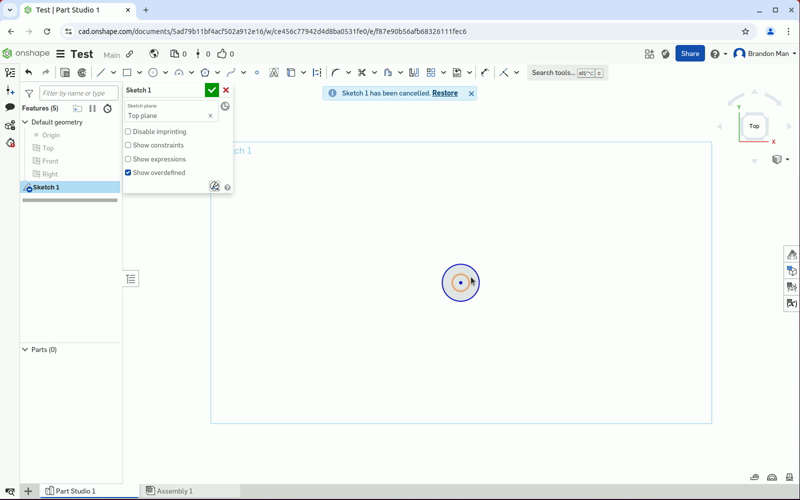
scroll(6)
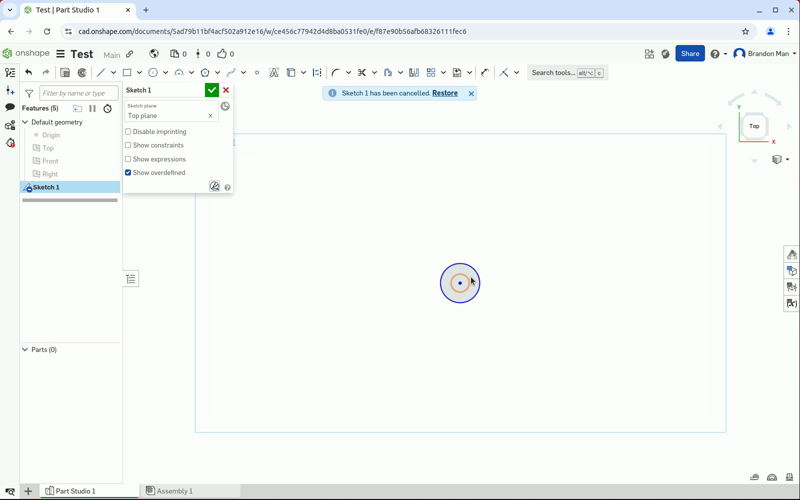
scroll(6)
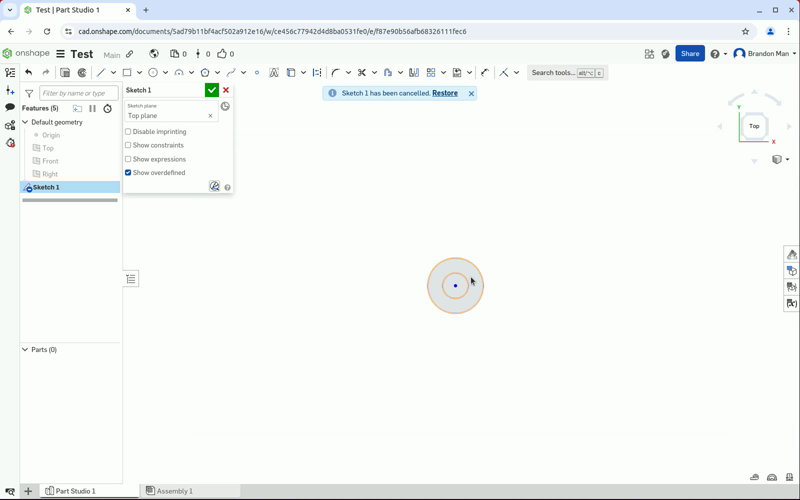
scroll(6)
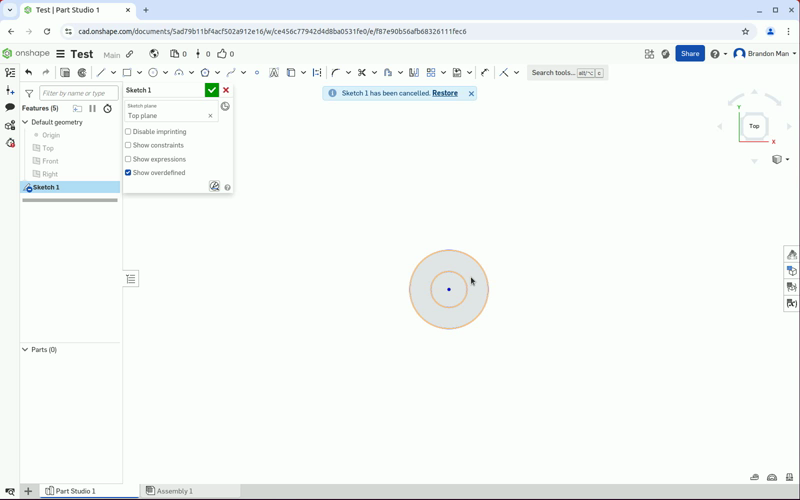
scroll(6)
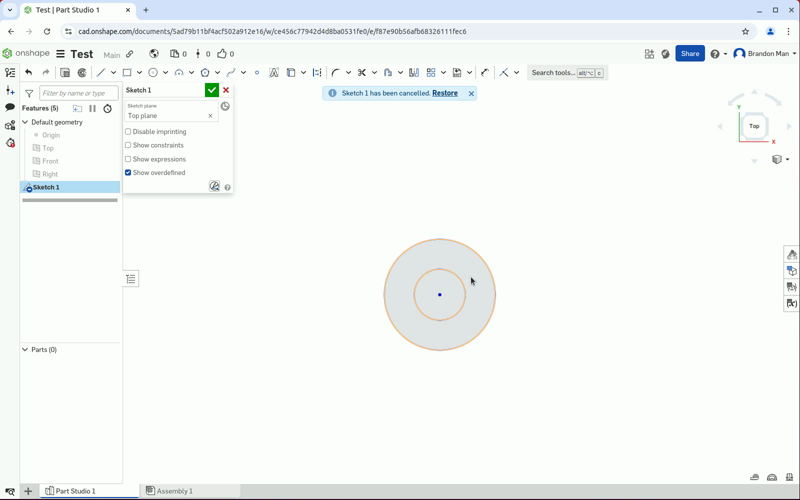
scroll(6)
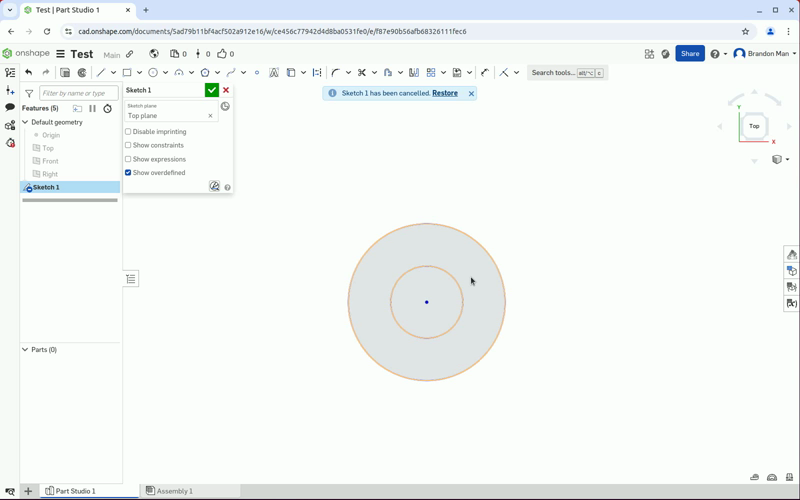
scroll(6)
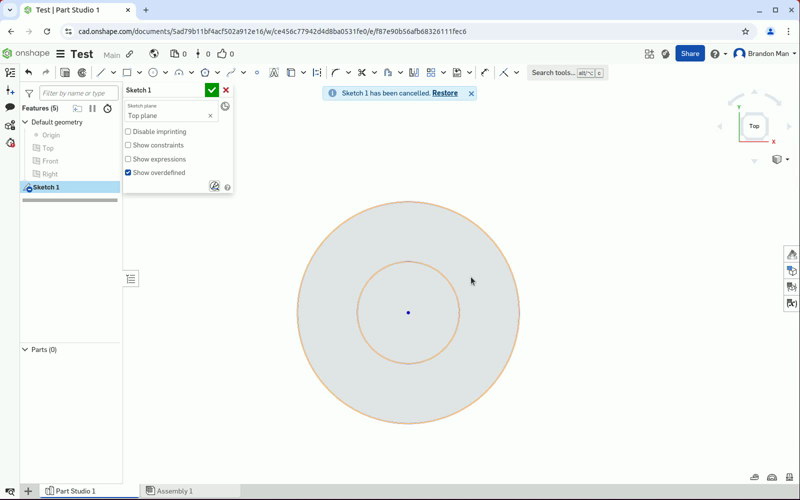
scroll(6)
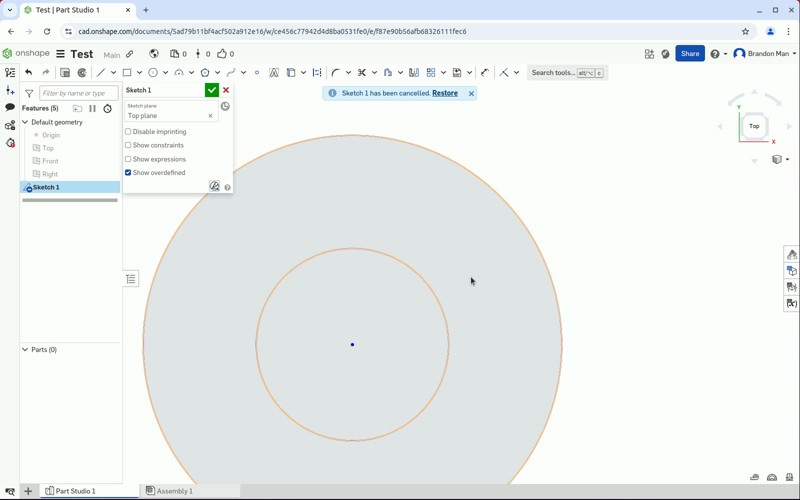
click(471, 276)
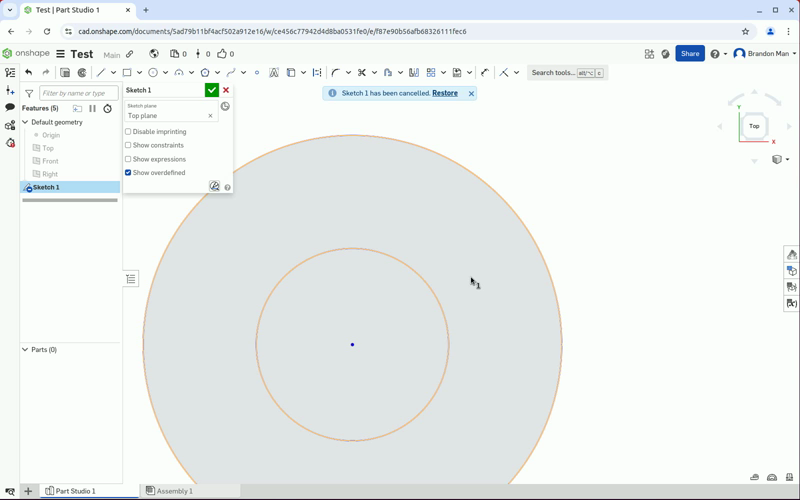
scroll(-6)
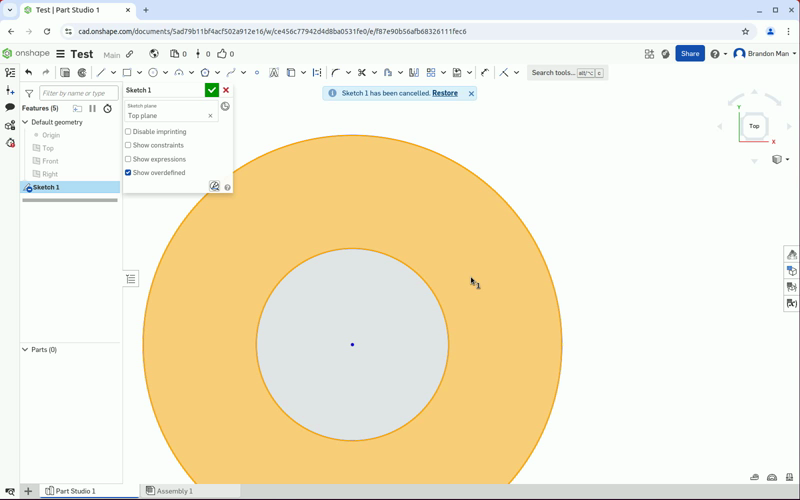
scroll(-6)
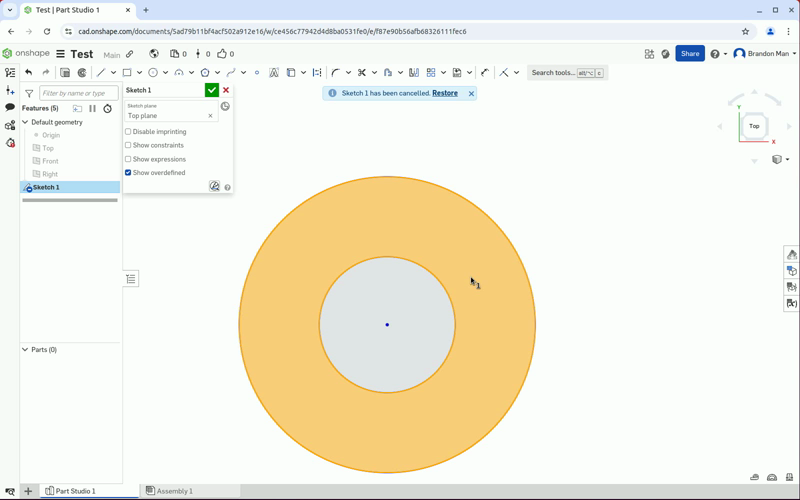
scroll(-6)
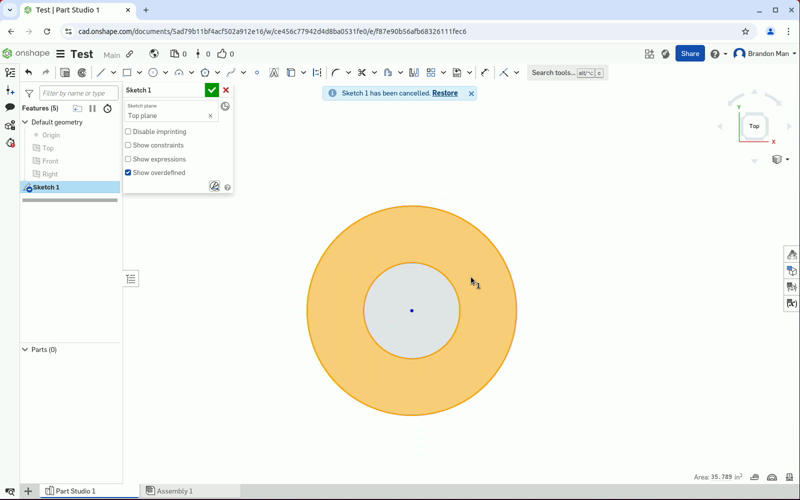
scroll(-6)
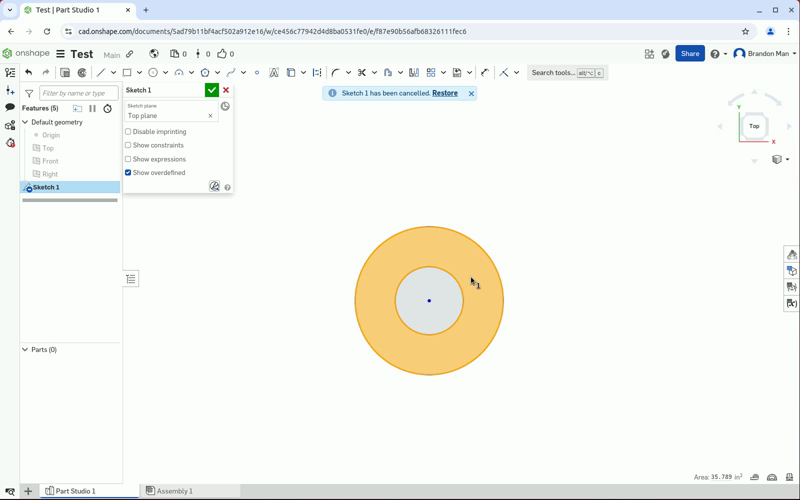
scroll(-6)
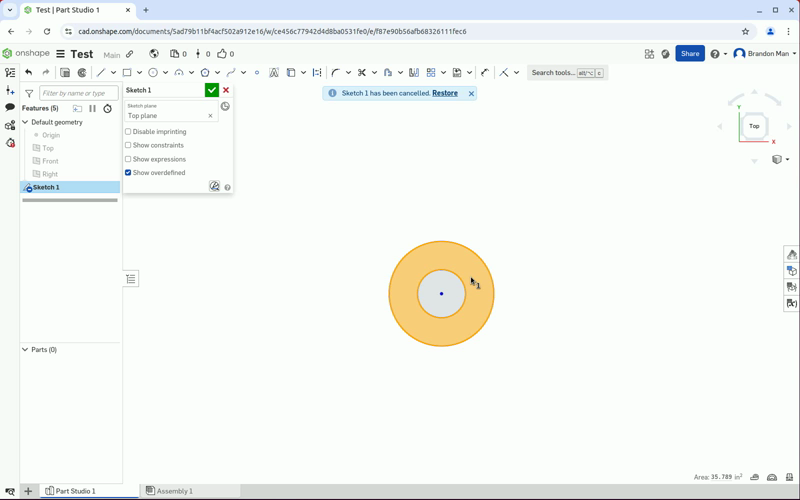
scroll(-6)
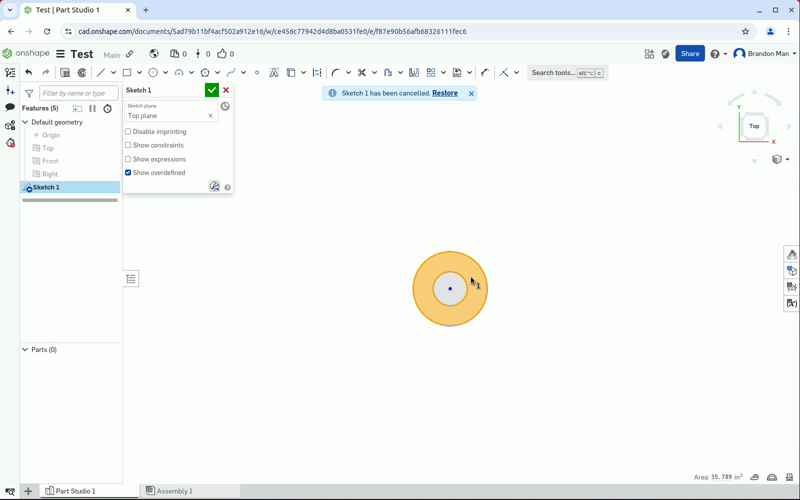
scroll(-6)
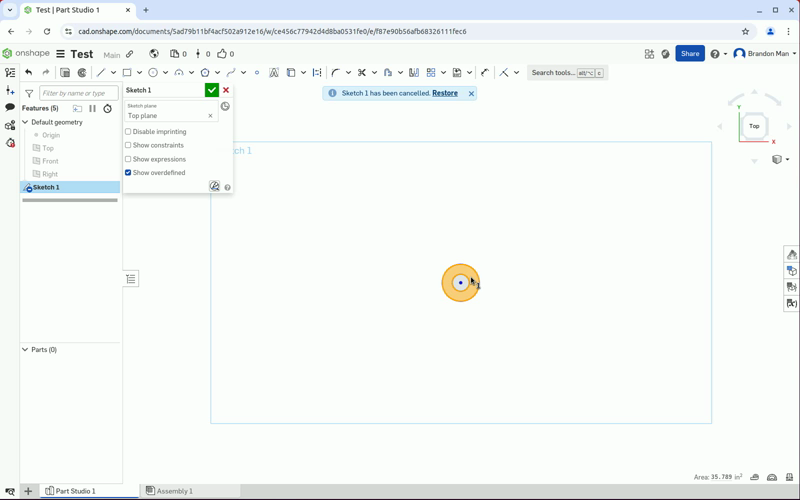
mouse_move(73, 352)
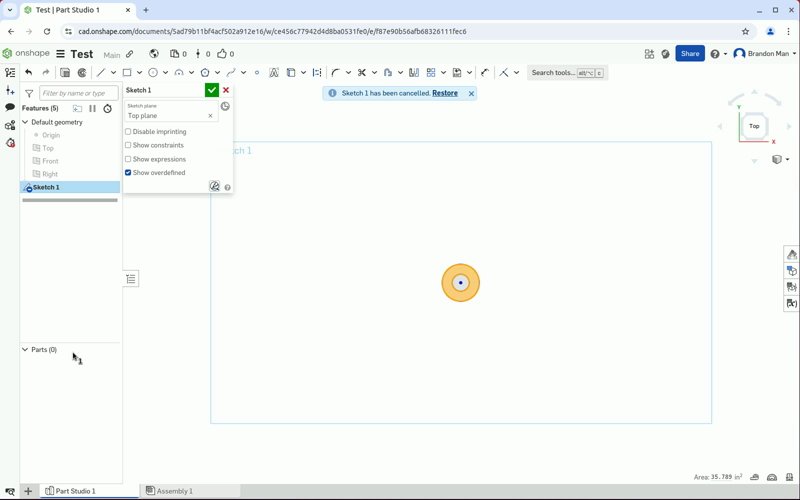
key(shift+y)
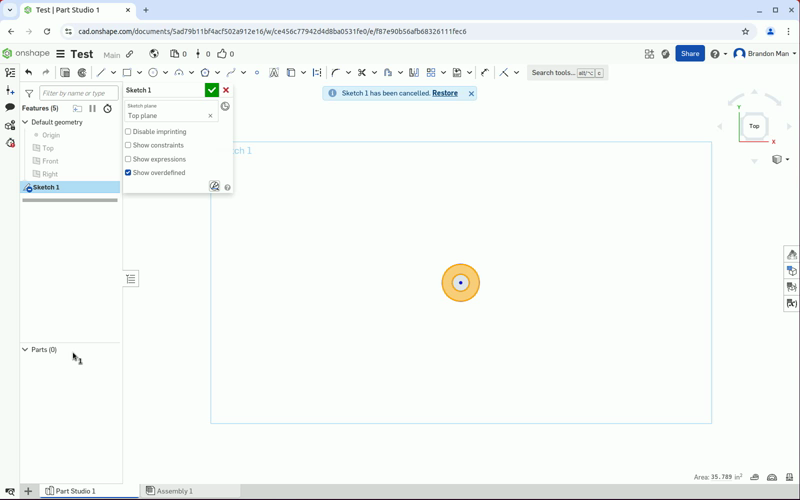
key(shift+e)
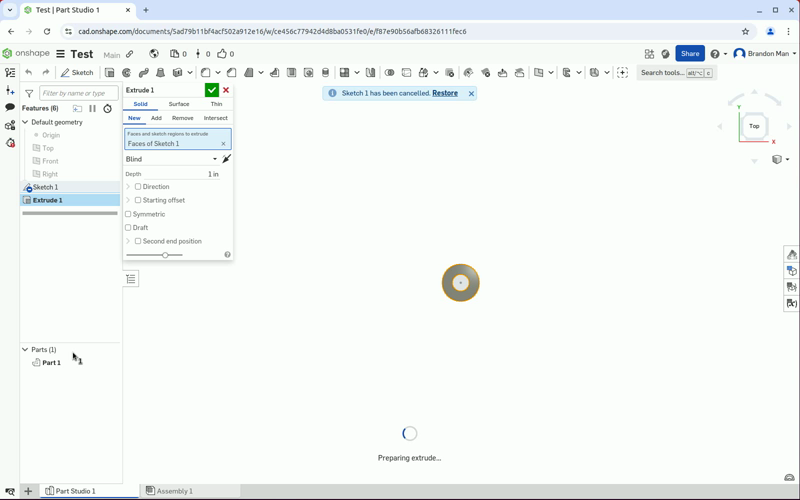
mouse_move(143, 106)
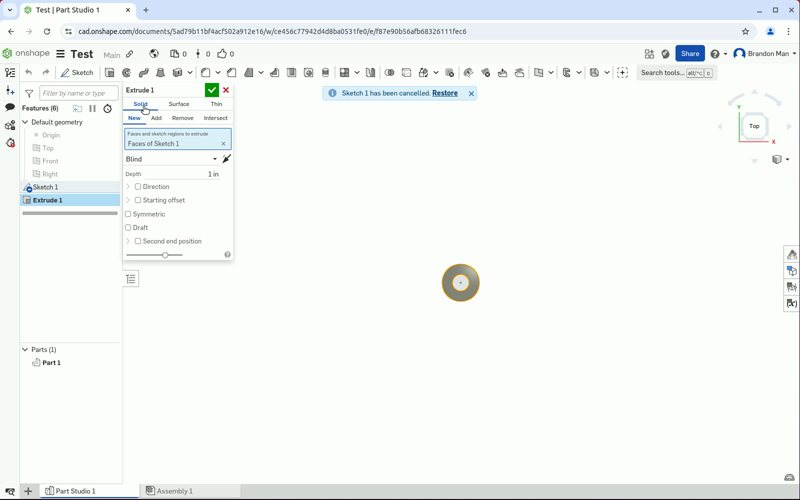
click(143, 106)
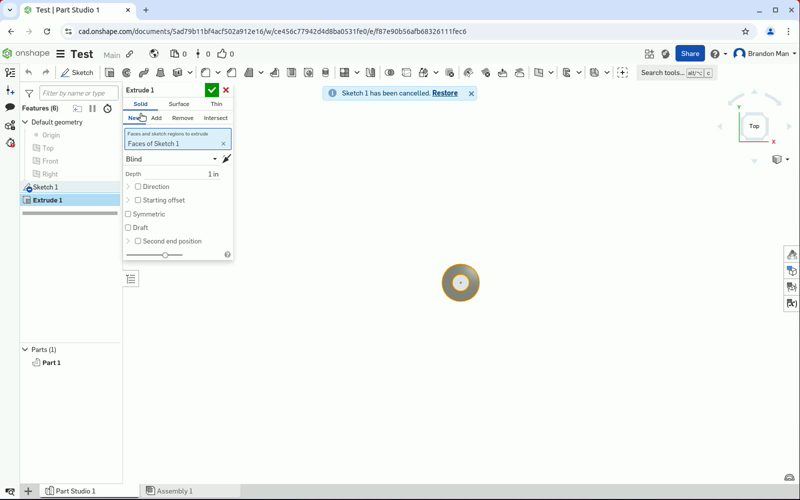
mouse_move(137, 120)
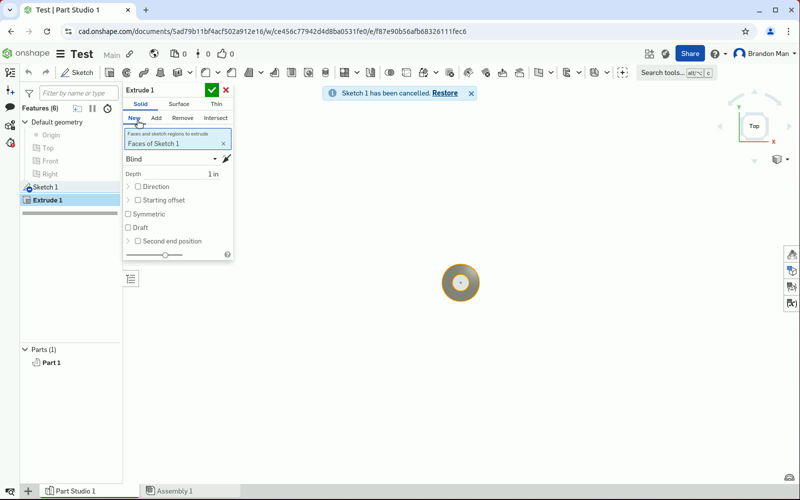
click(137, 120)
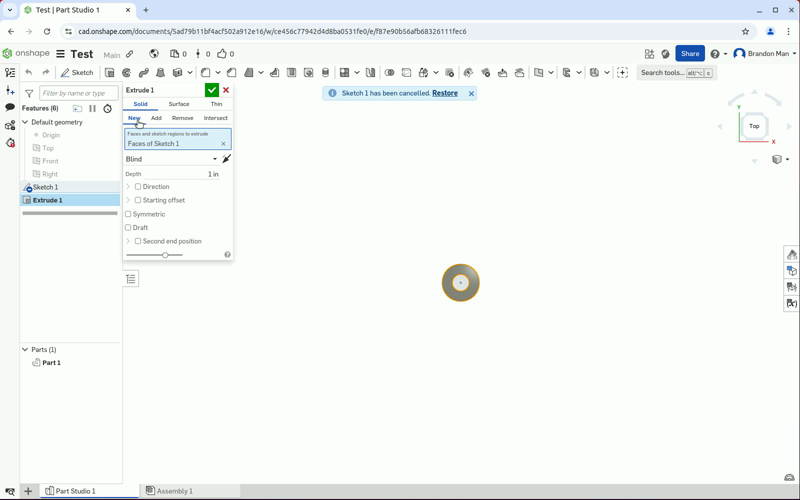
key(tab, 4)
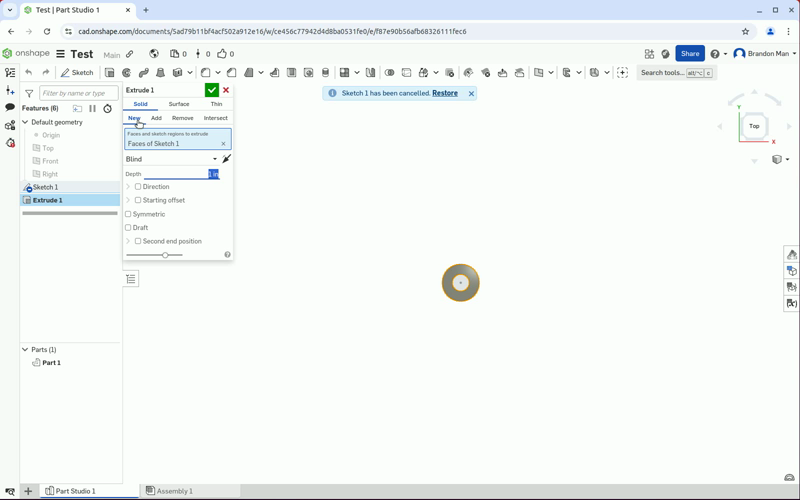
text(17.331)
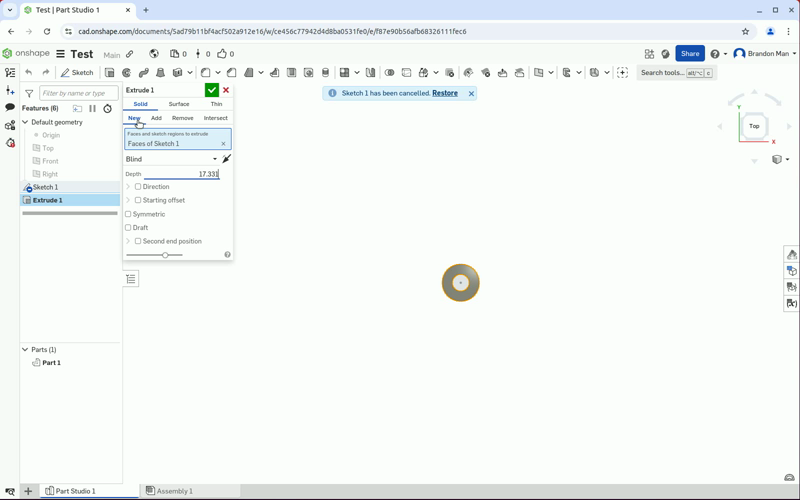
key(enter)
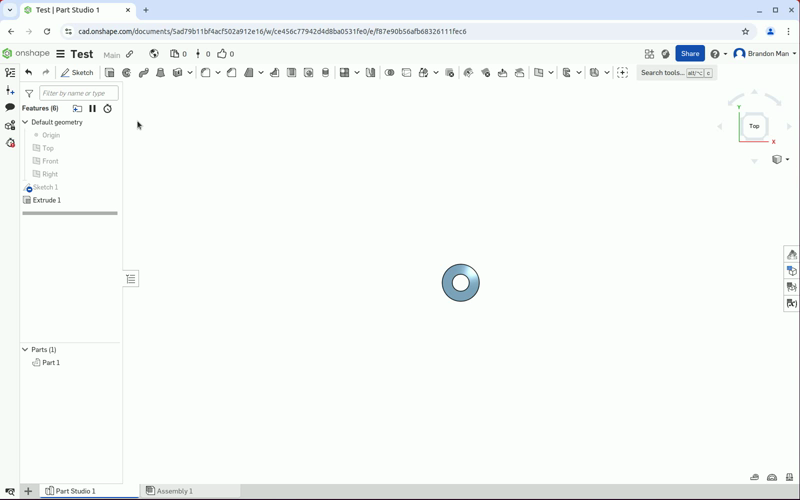
key(shift+h)
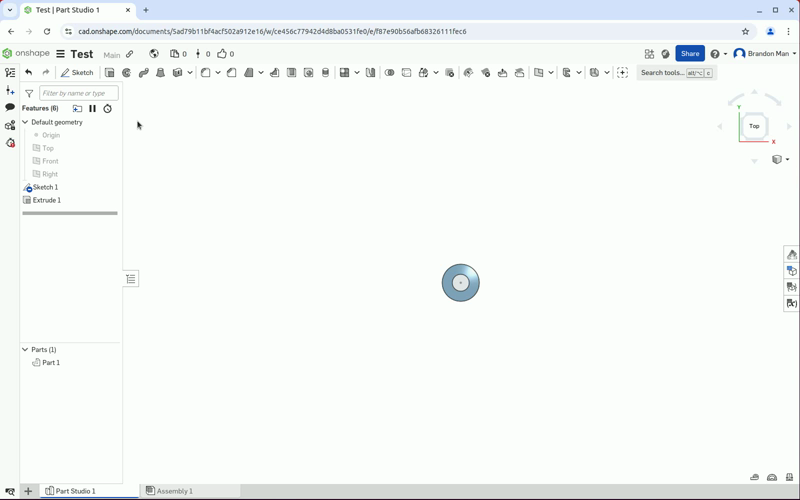
key(shift+h)
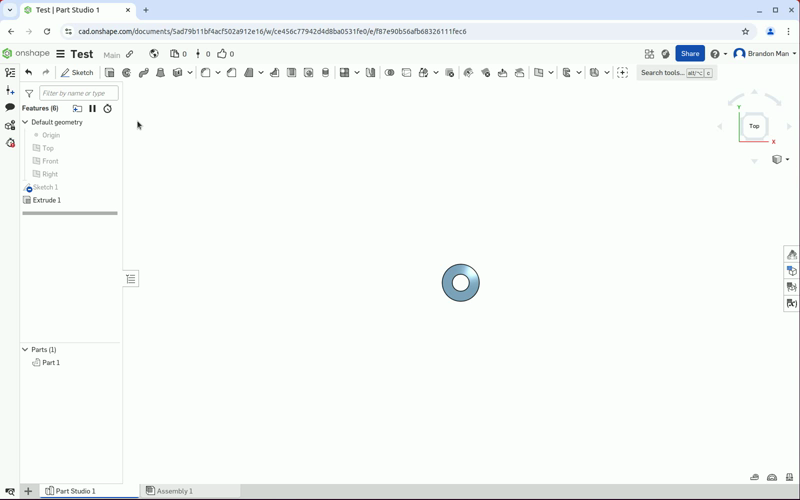
mouse_move(73, 189)
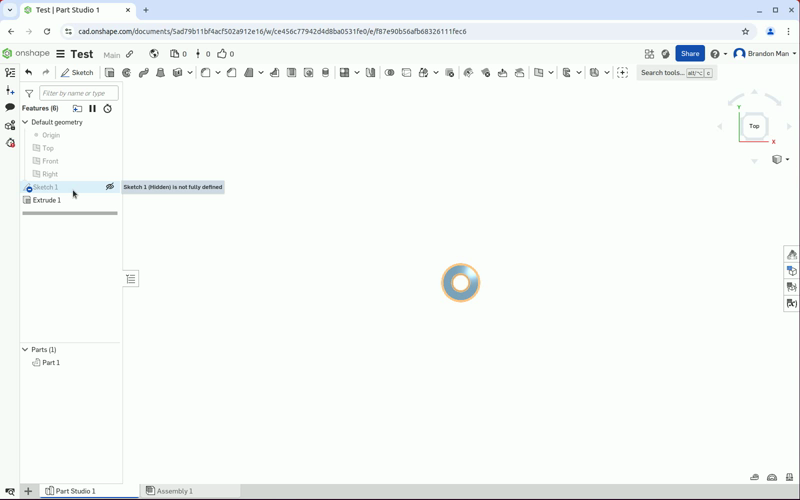
click(73, 189)
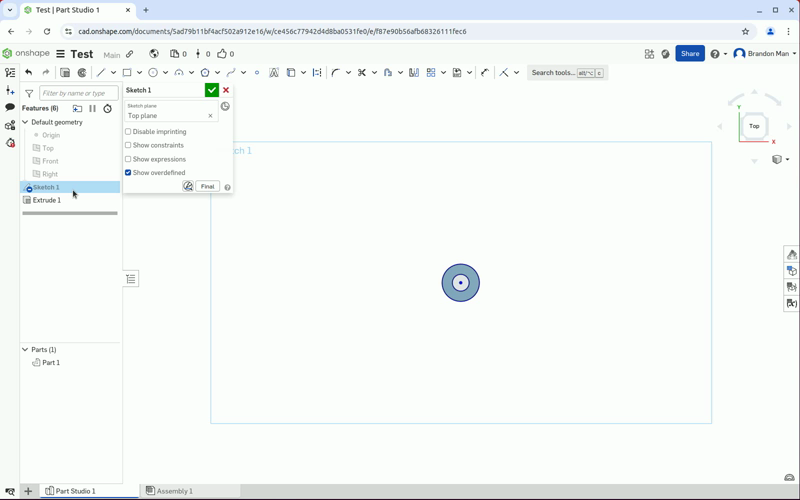
mouse_move(229, 92)
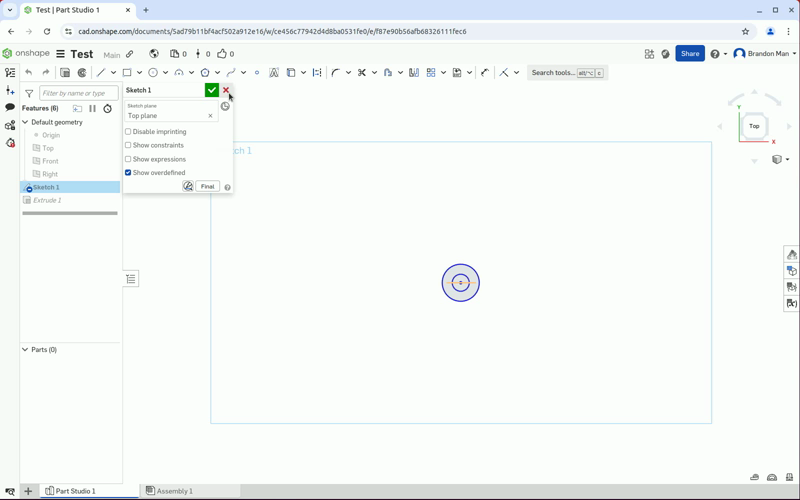
click(229, 92)
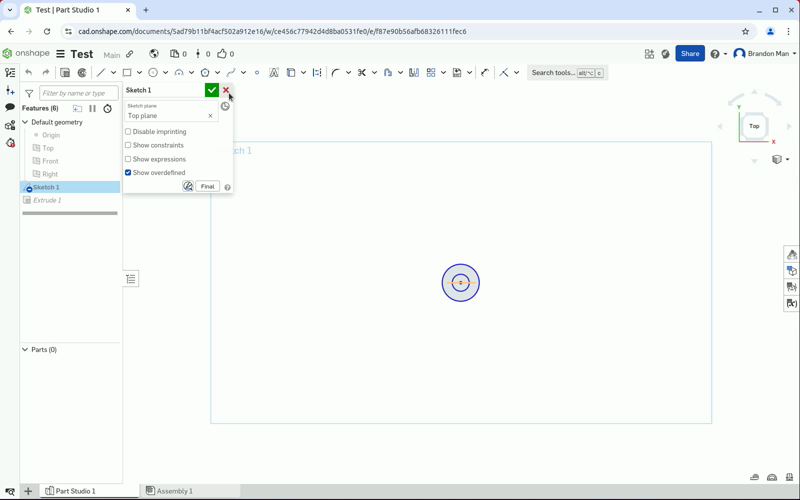
key(shift+s)
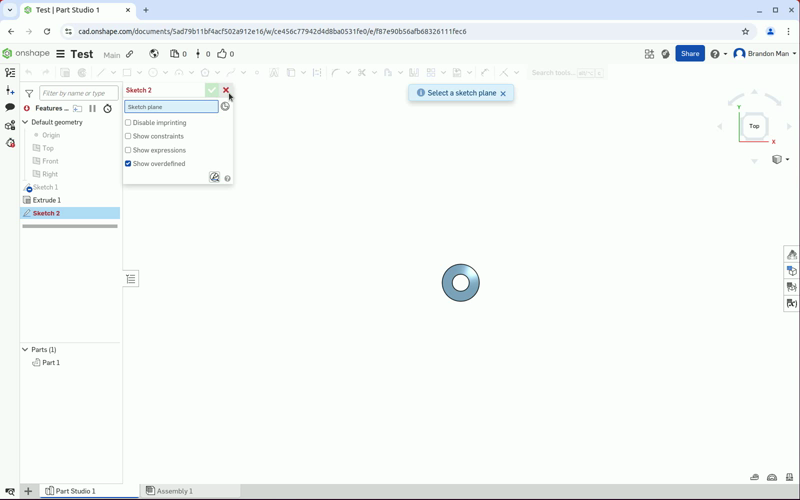
mouse_move(73, 150)
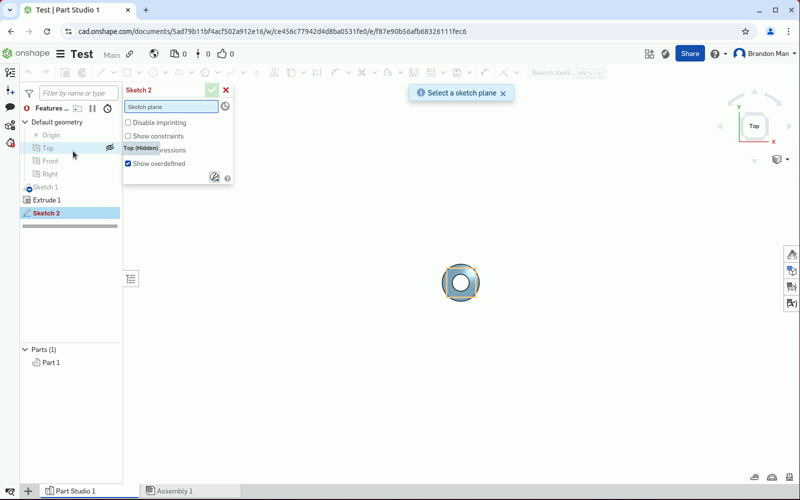
click(73, 150)
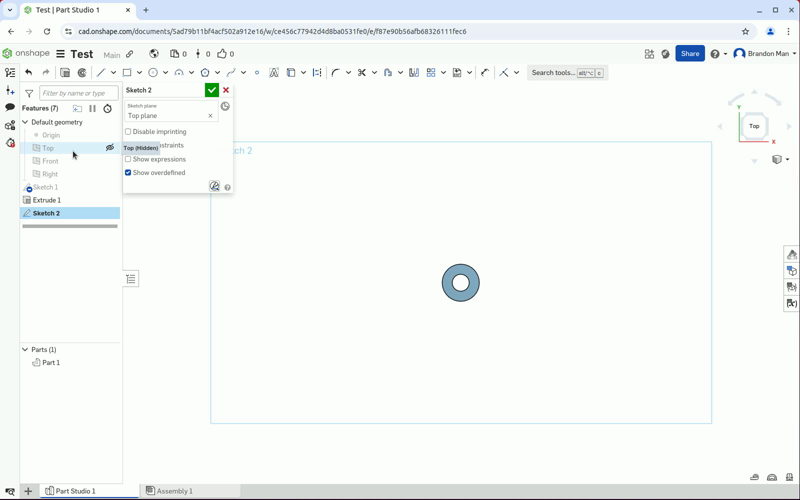
mouse_move(73, 352)
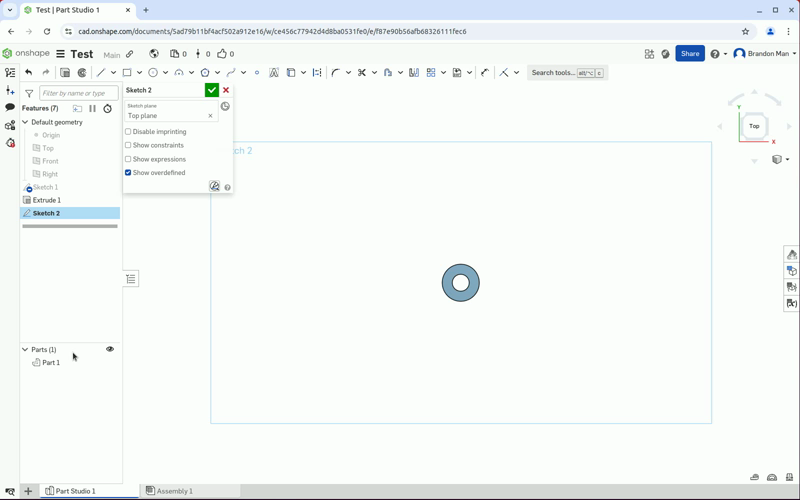
key(y)
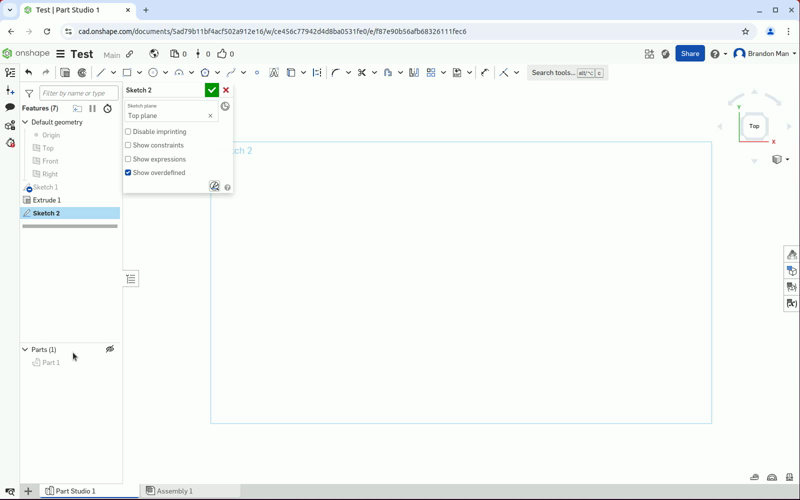
key(c)
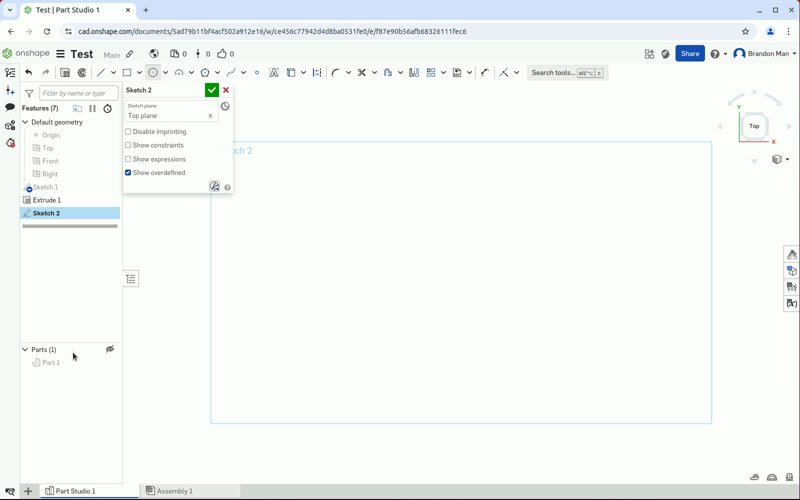
key_down(shift)
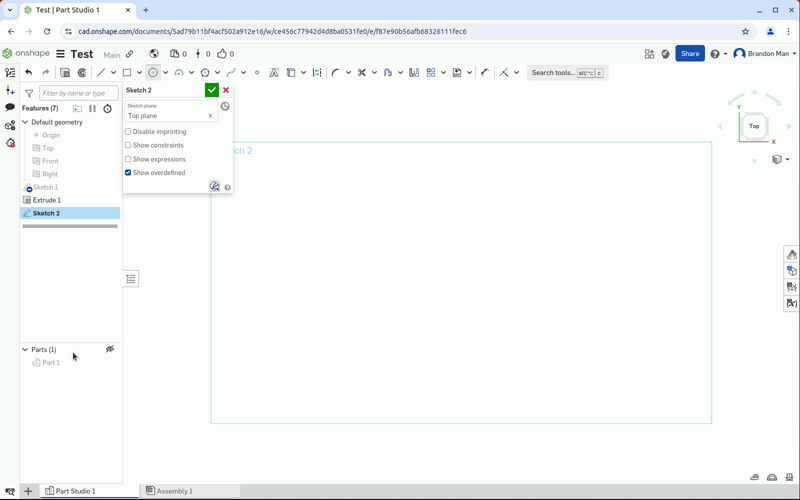
mouse_move(460, 282)
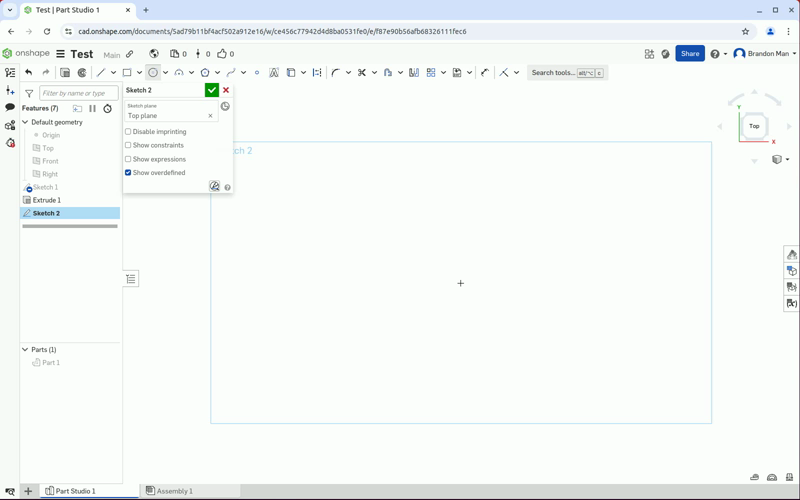
click(460, 282)
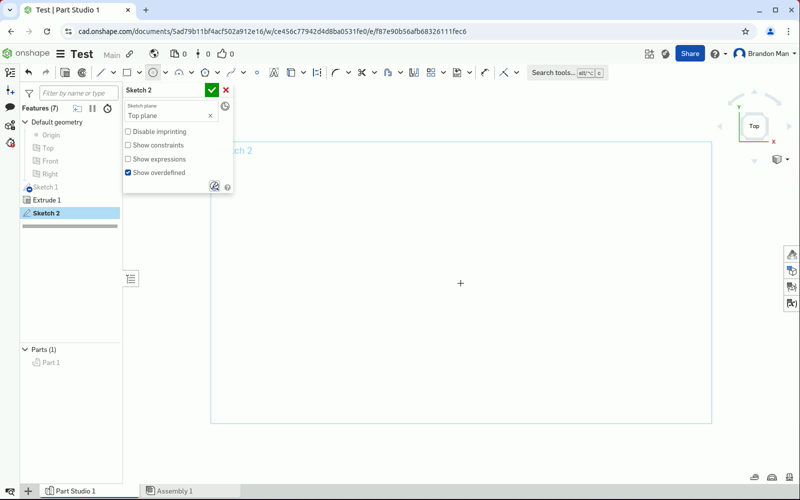
key_up(shift)
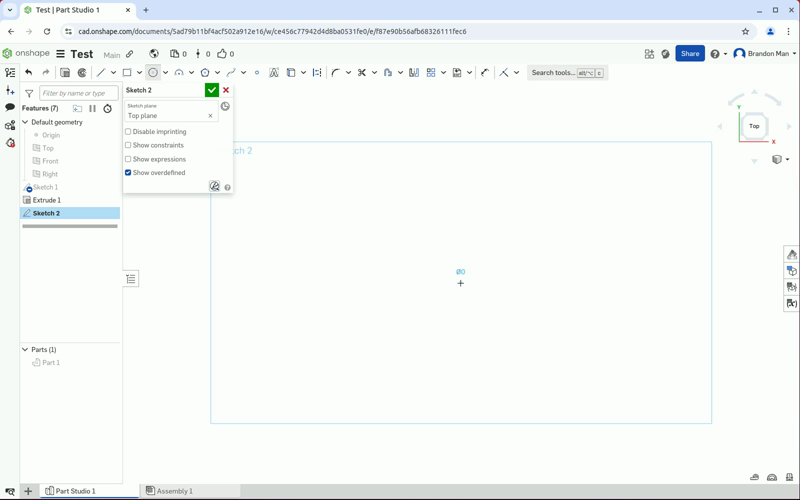
mouse_move(479, 282)
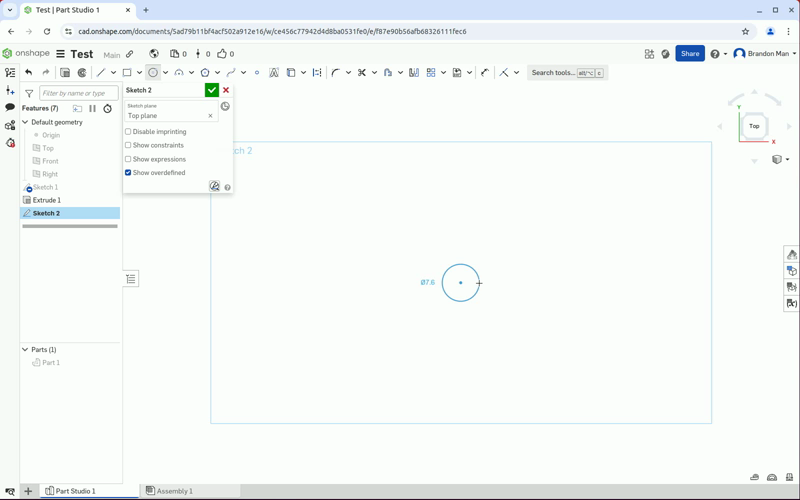
click(479, 282)
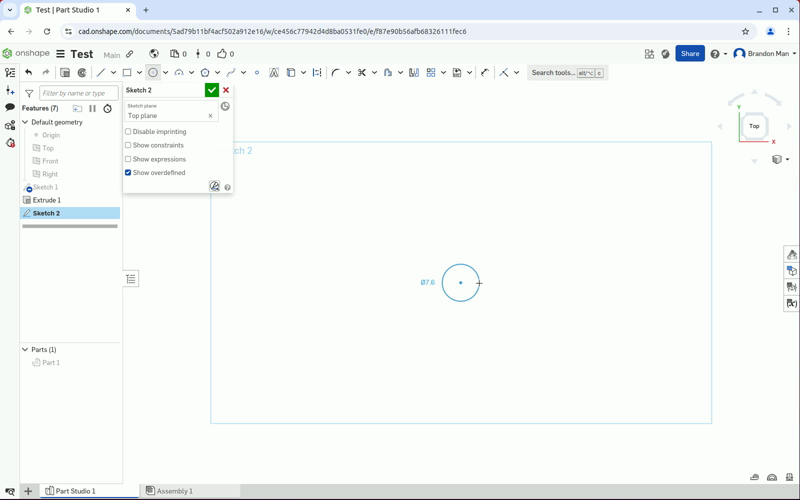
key(esc)
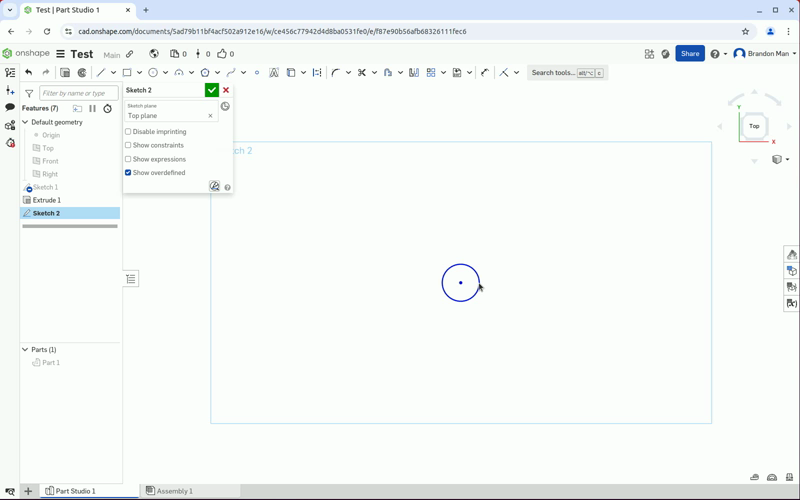
key(c)
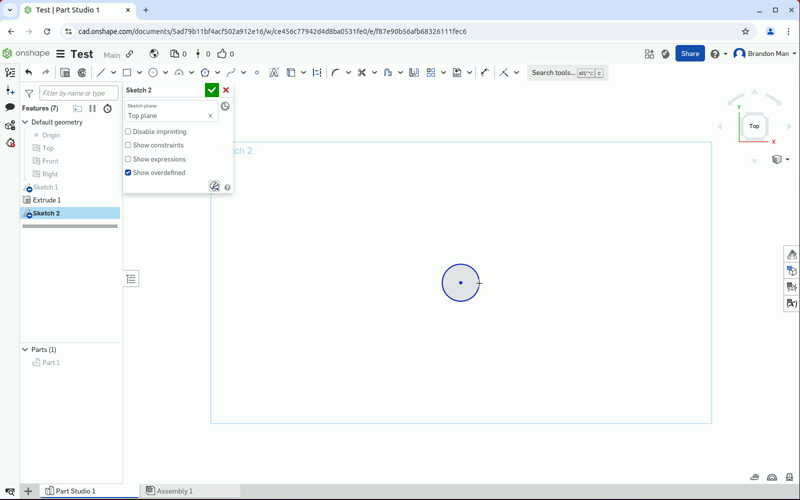
key_down(shift)
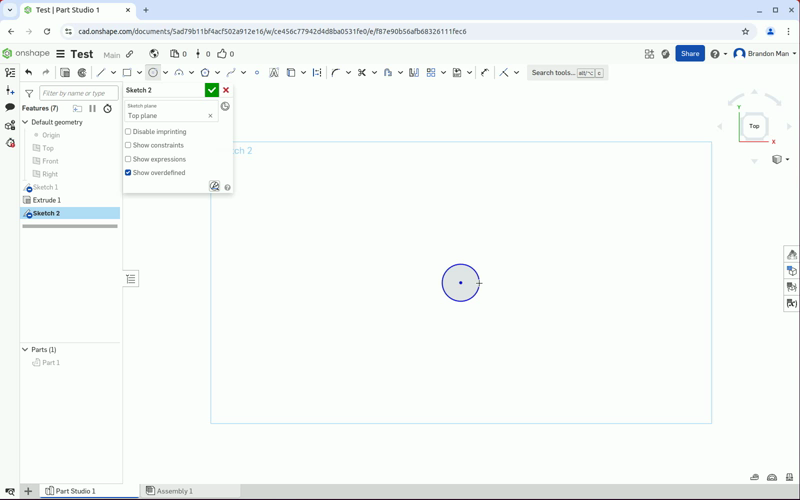
mouse_move(460, 282)
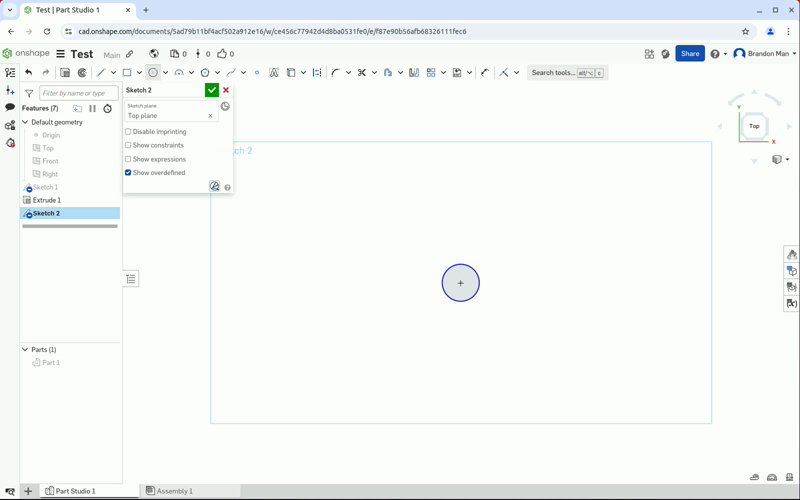
click(460, 282)
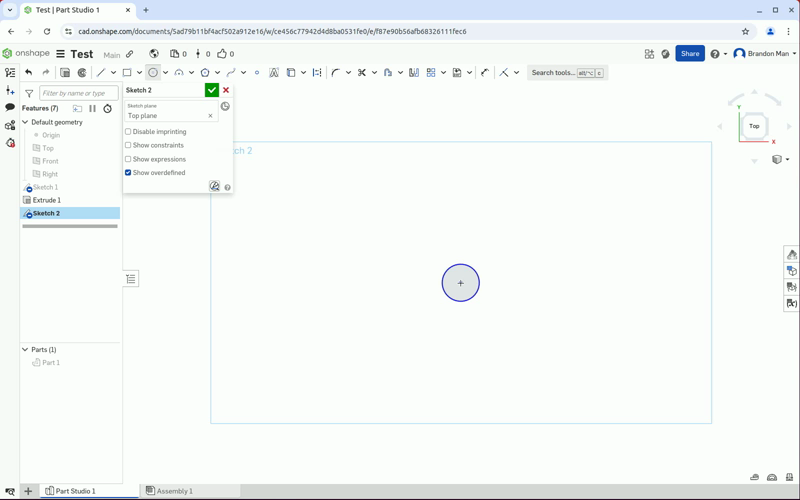
key_up(shift)
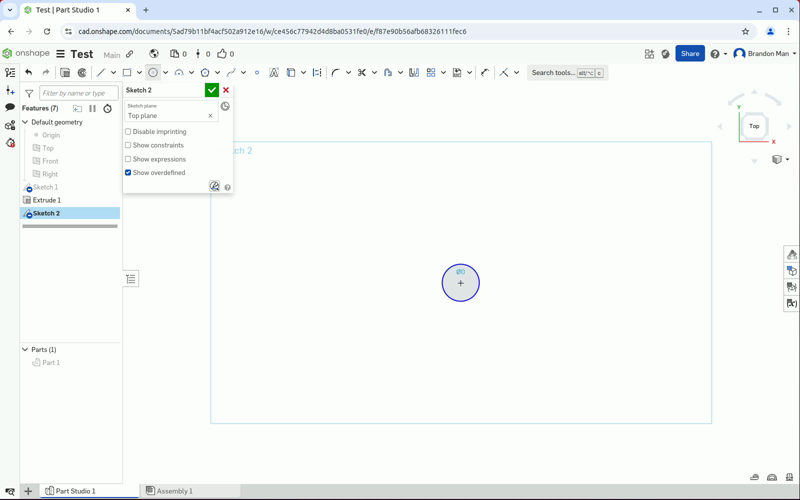
mouse_move(469, 282)
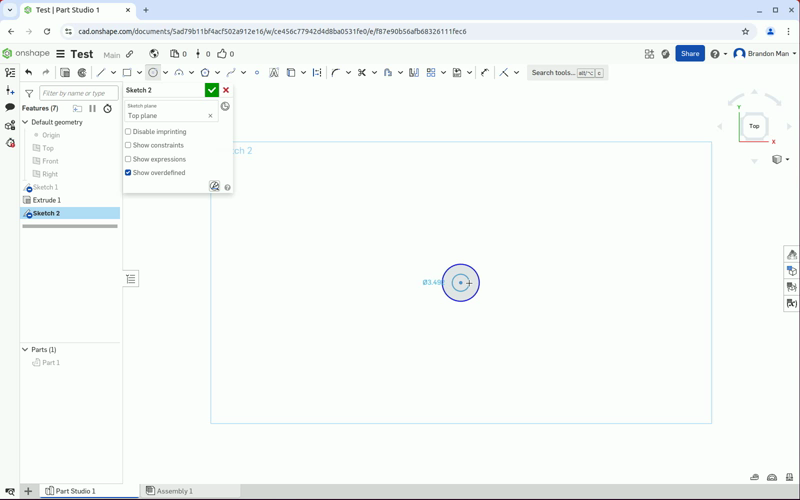
click(469, 282)
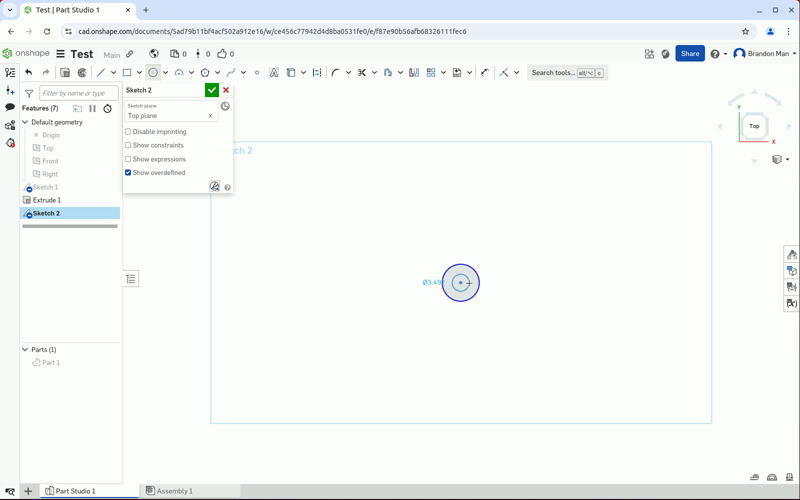
key(esc)
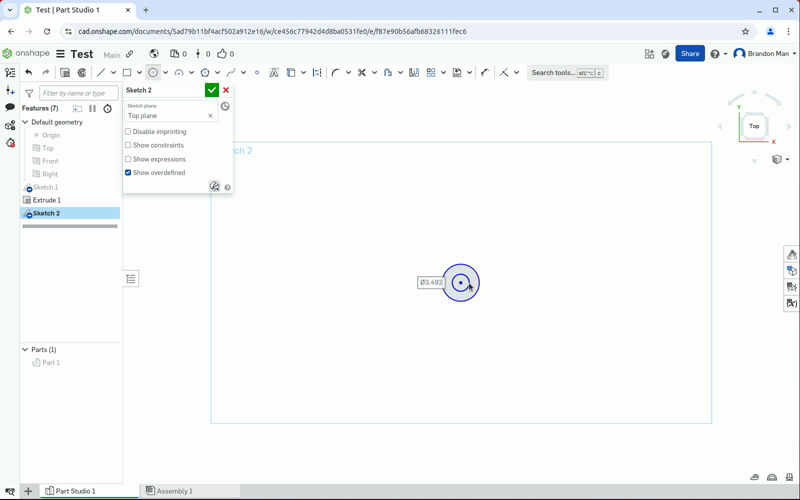
mouse_move(467, 273)
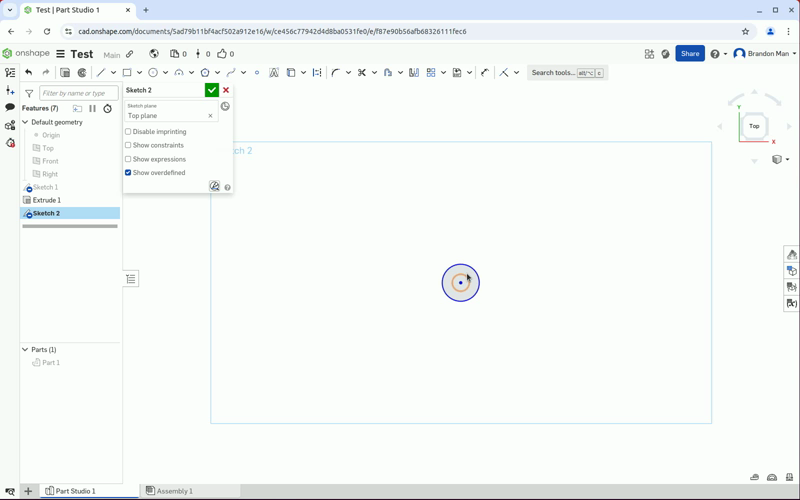
scroll(6)
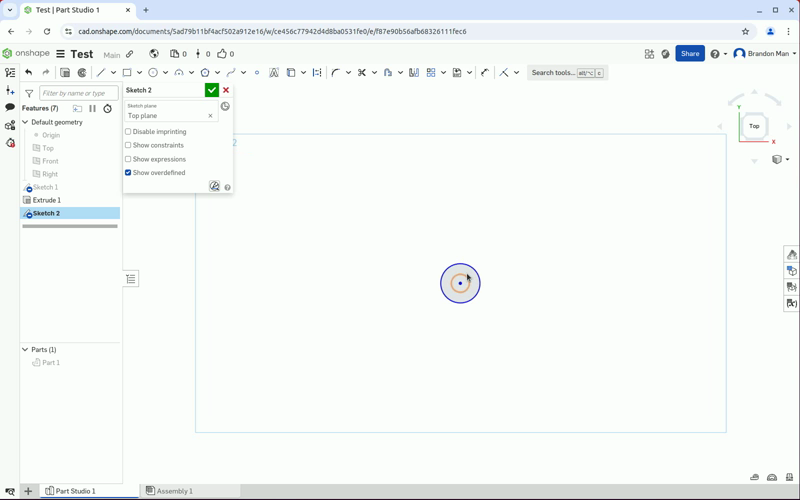
scroll(6)
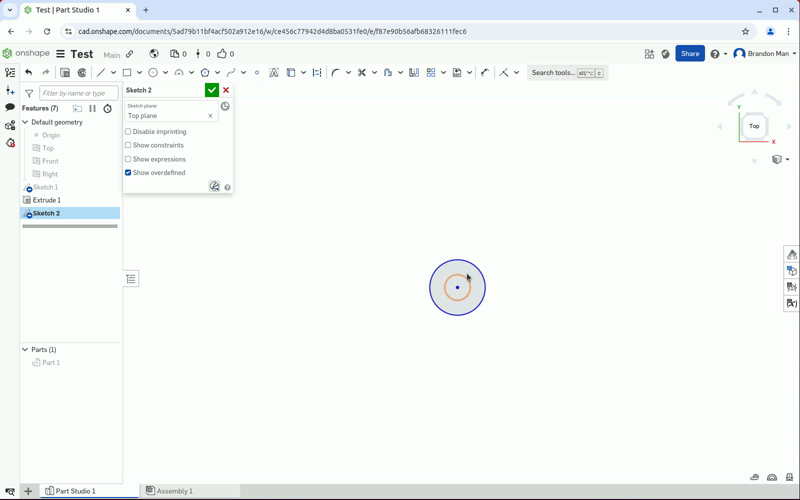
scroll(6)
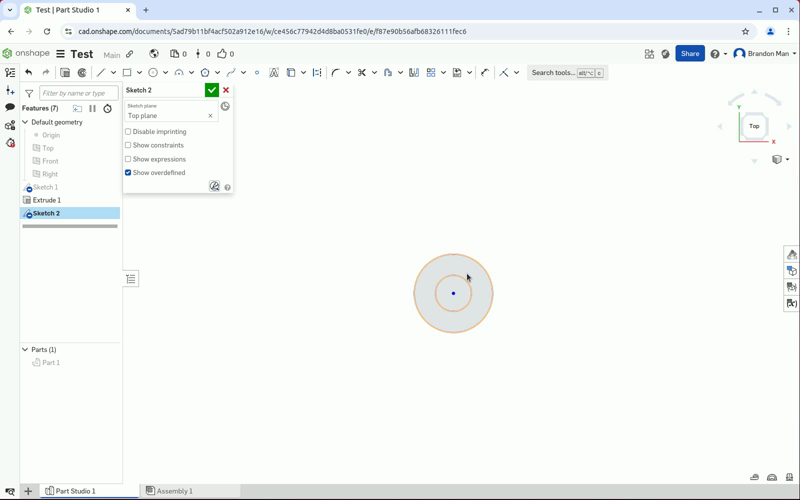
scroll(6)
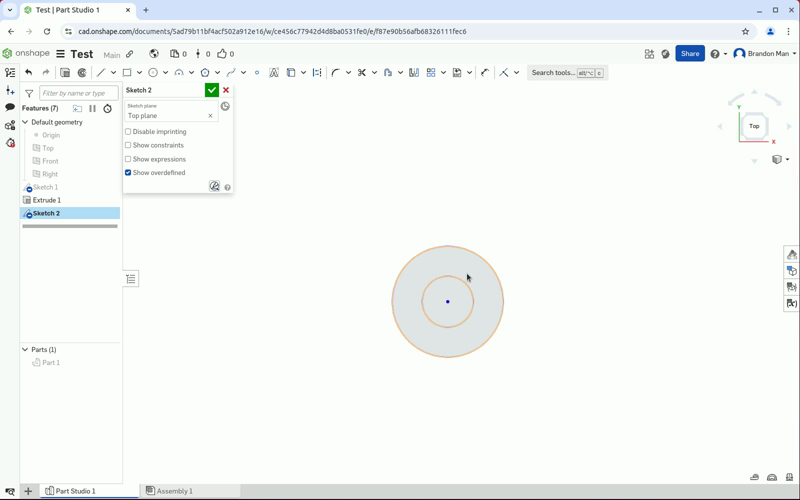
scroll(6)
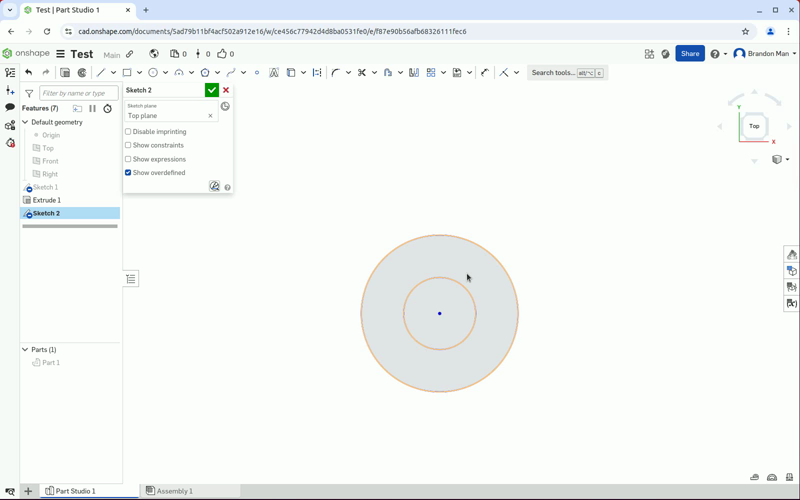
scroll(6)
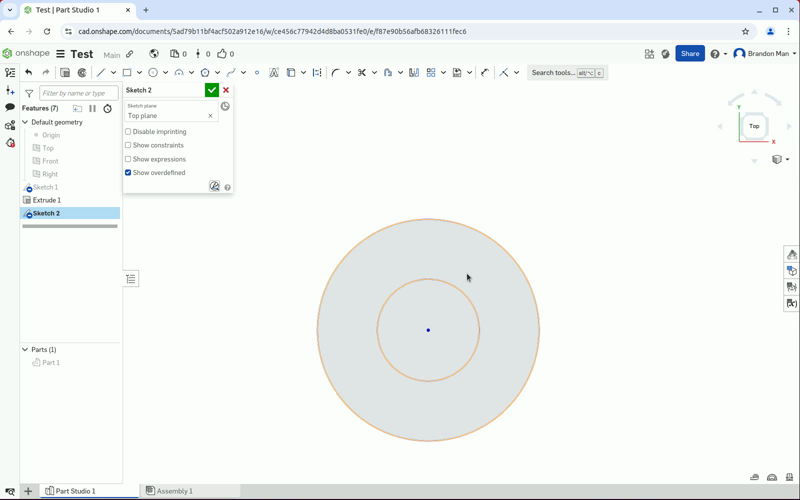
scroll(6)
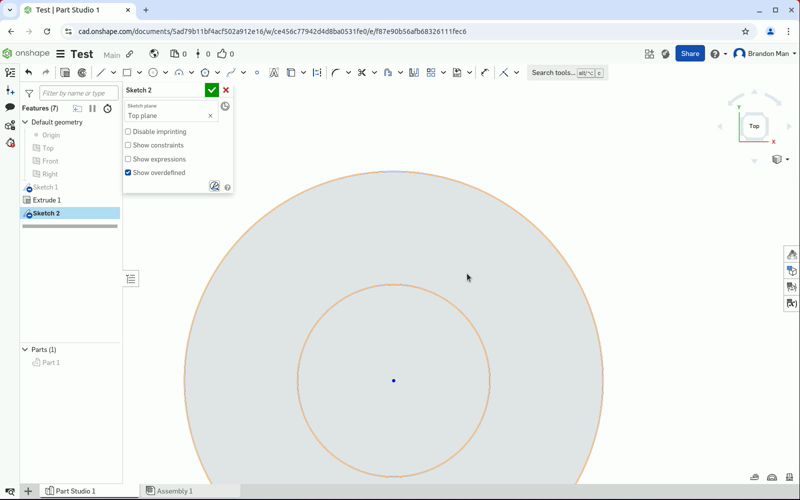
click(467, 273)
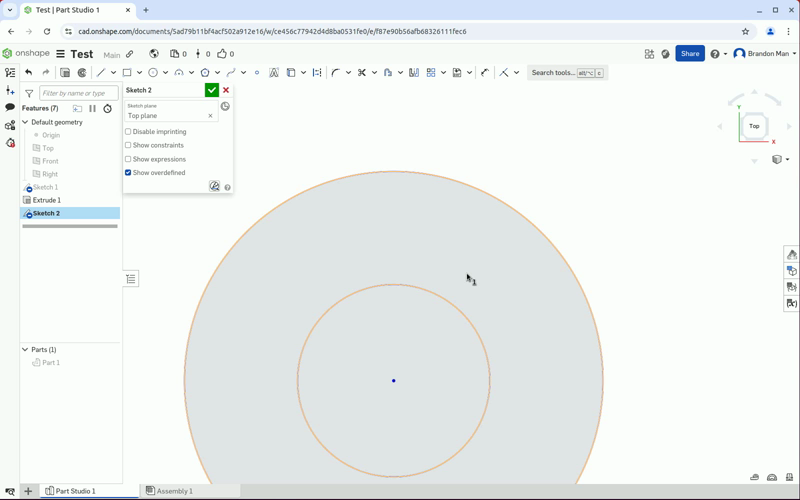
scroll(-6)
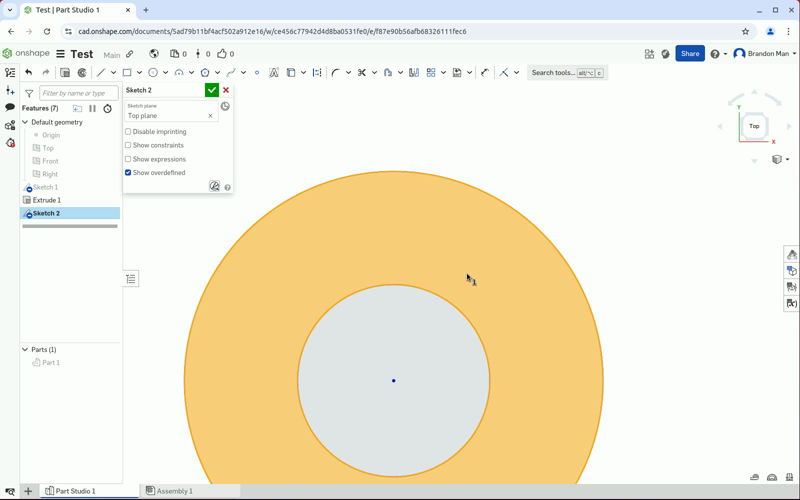
scroll(-6)
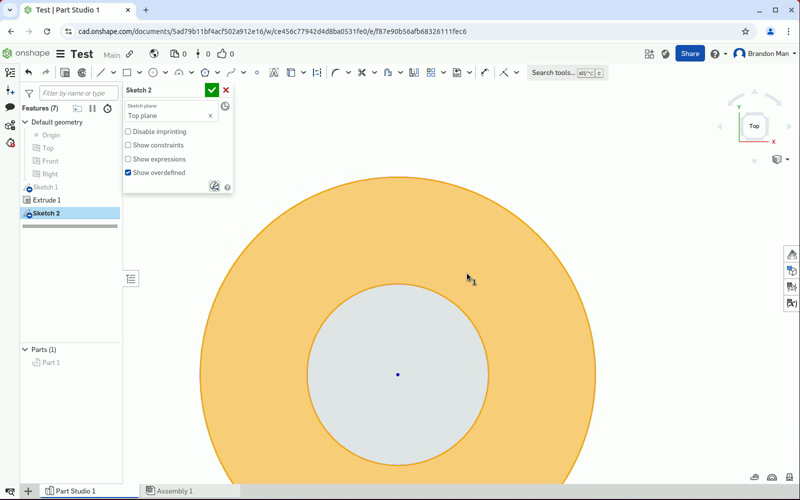
scroll(-6)
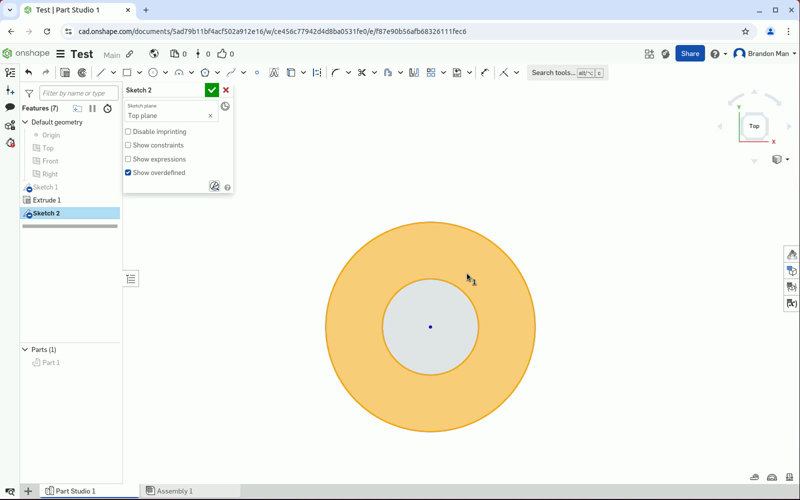
scroll(-6)
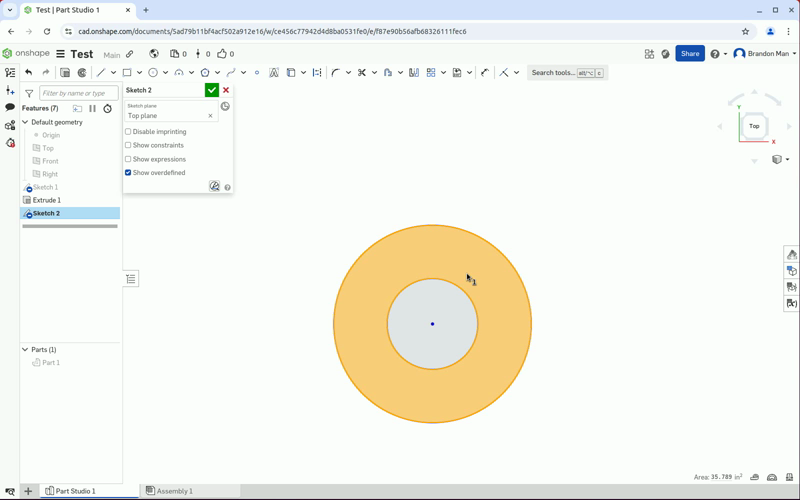
scroll(-6)
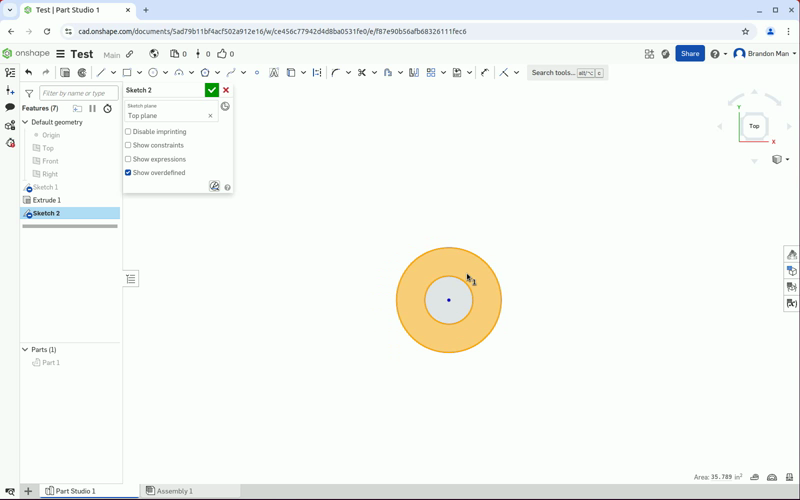
scroll(-6)
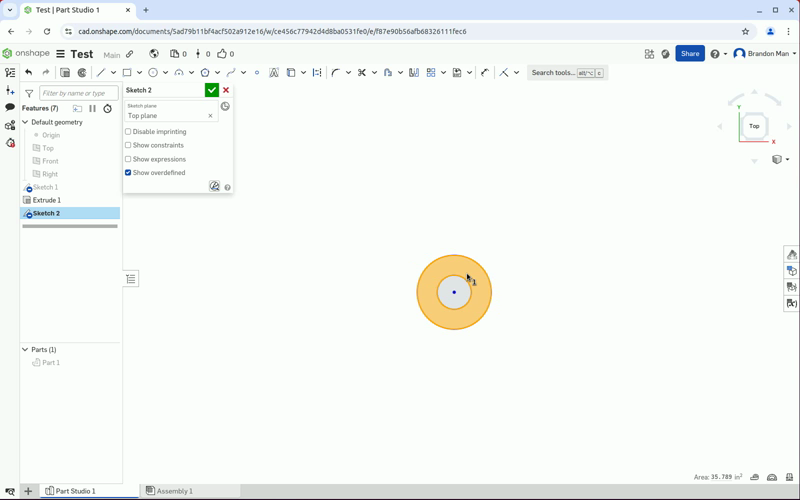
scroll(-6)
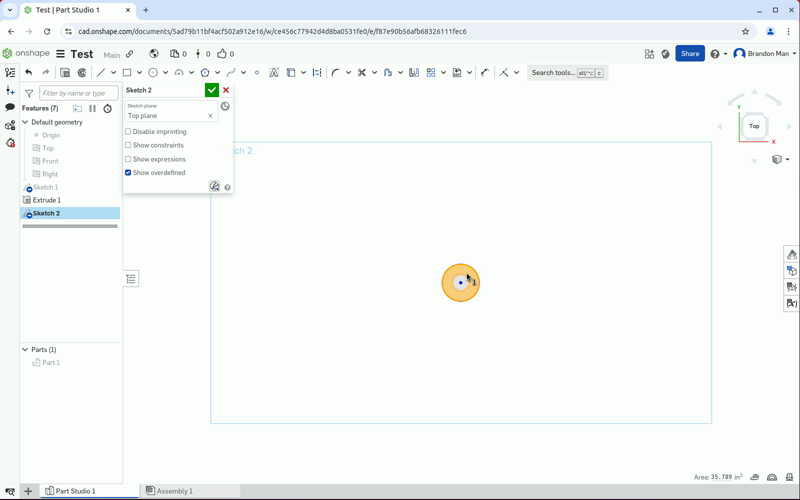
mouse_move(73, 352)
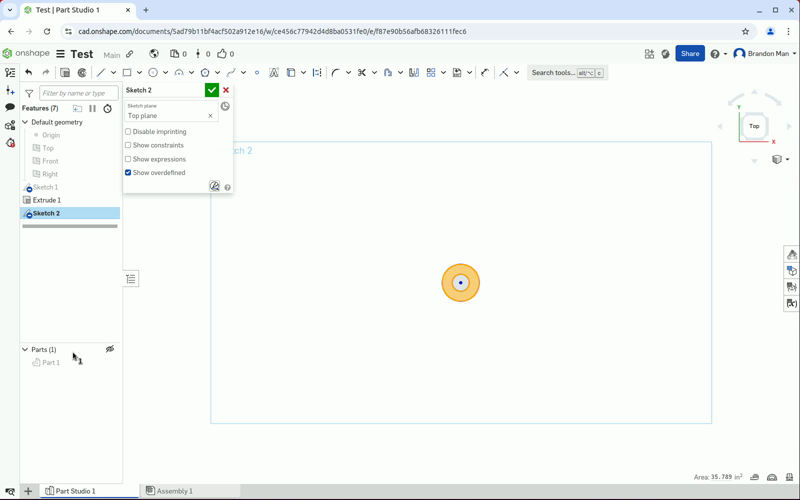
key(shift+y)
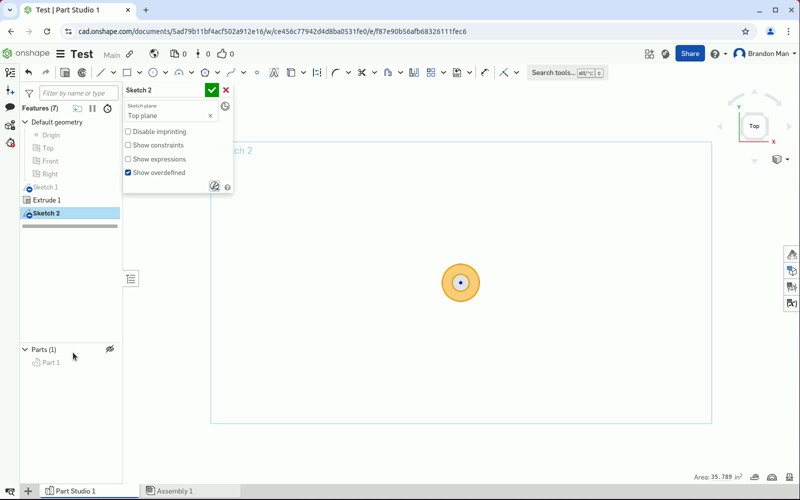
key(shift+e)
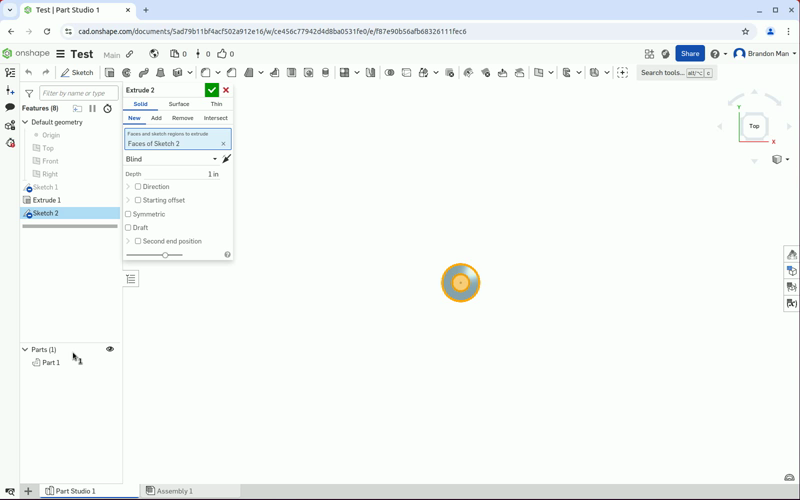
mouse_move(143, 106)
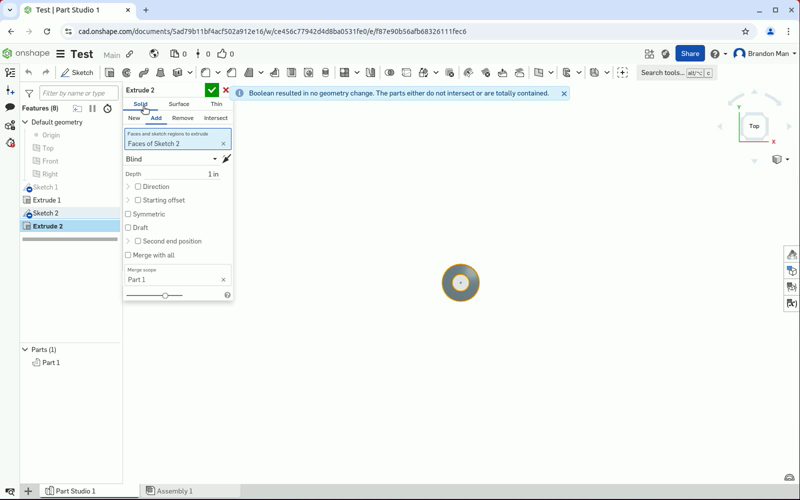
click(143, 106)
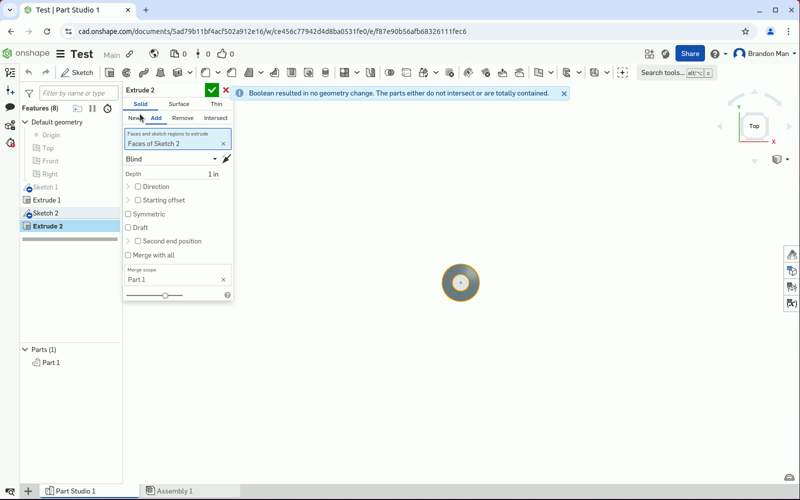
mouse_move(137, 120)
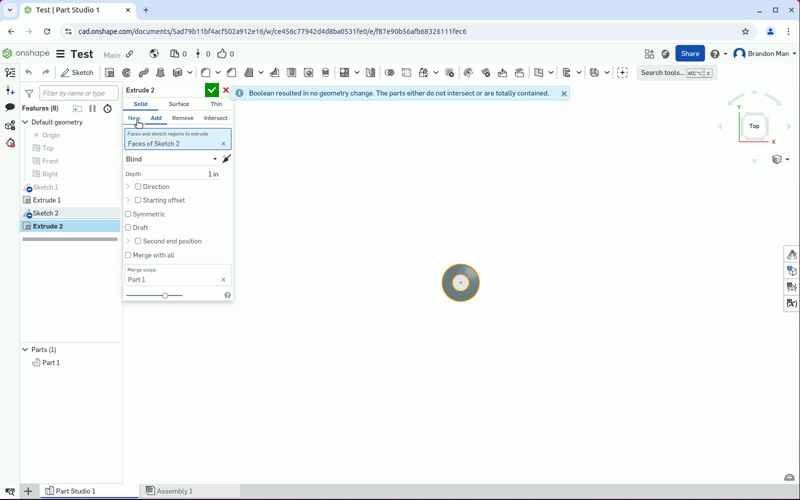
click(137, 120)
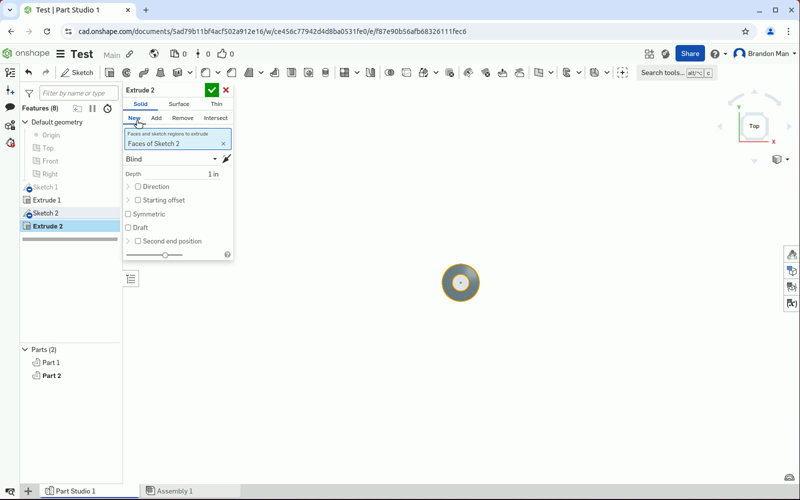
key(tab, 4)
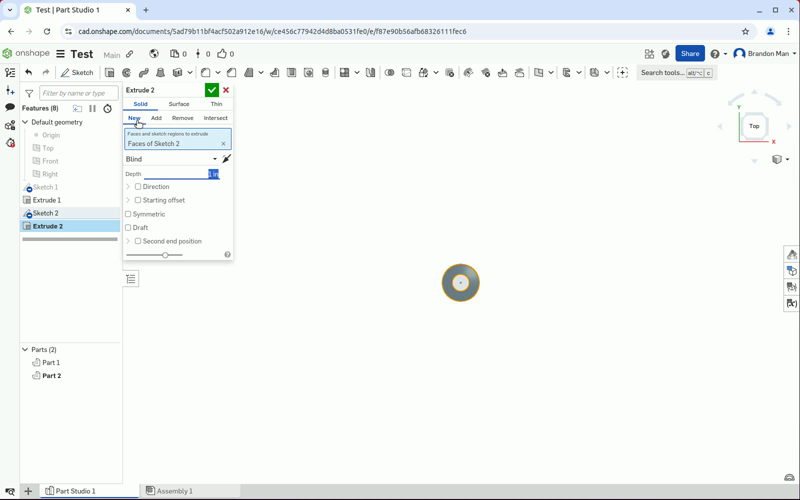
text(23.108)
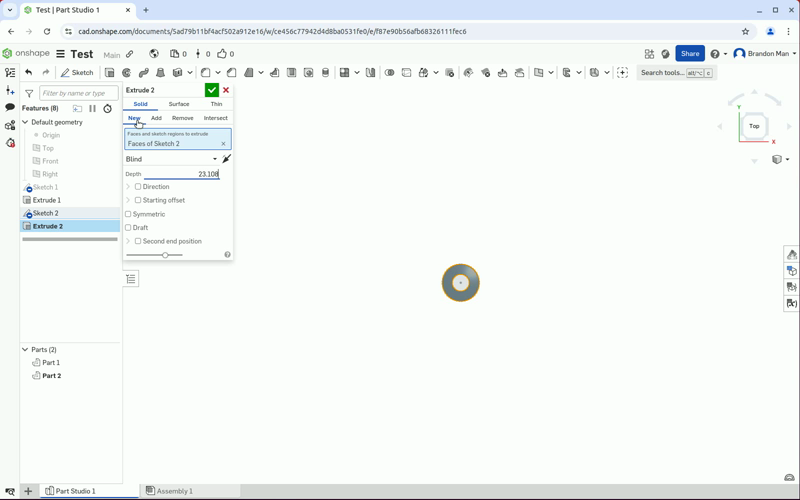
key(enter)
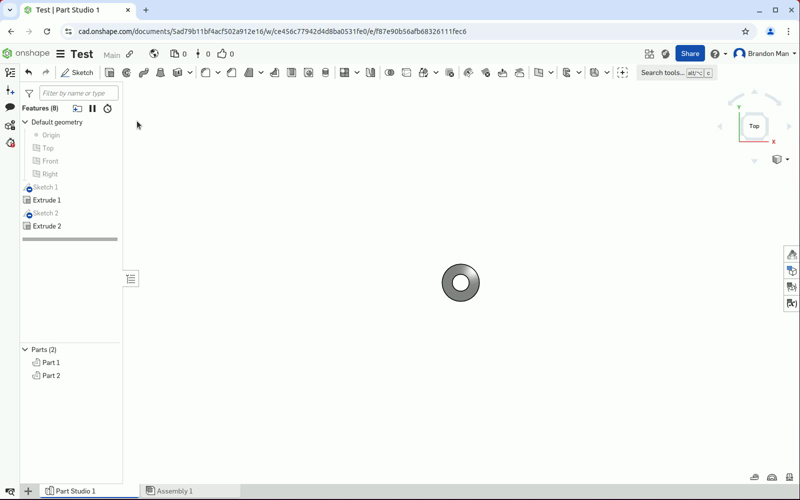
key(shift+h)
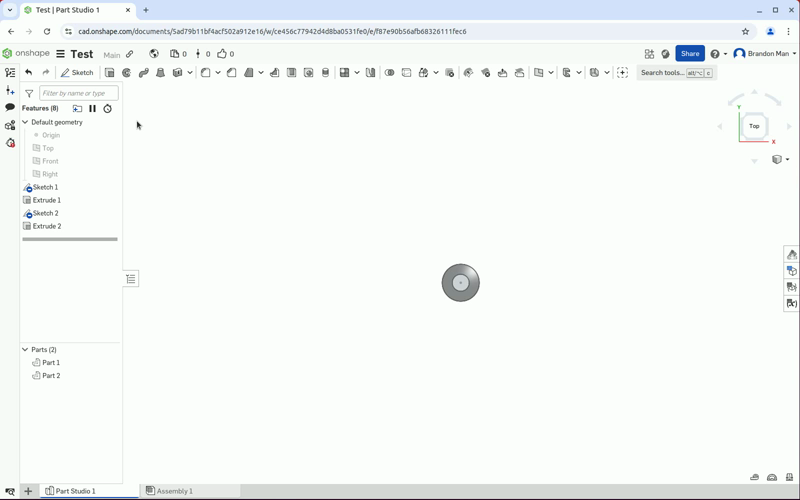
key(shift+h)
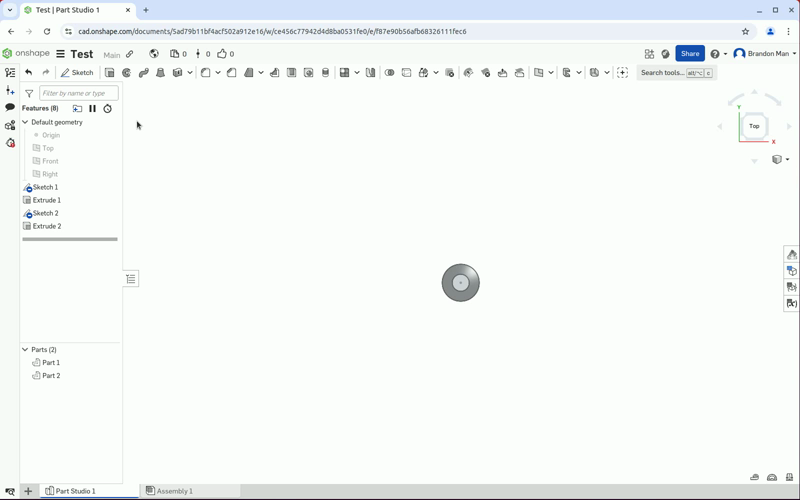
key(shift+7)
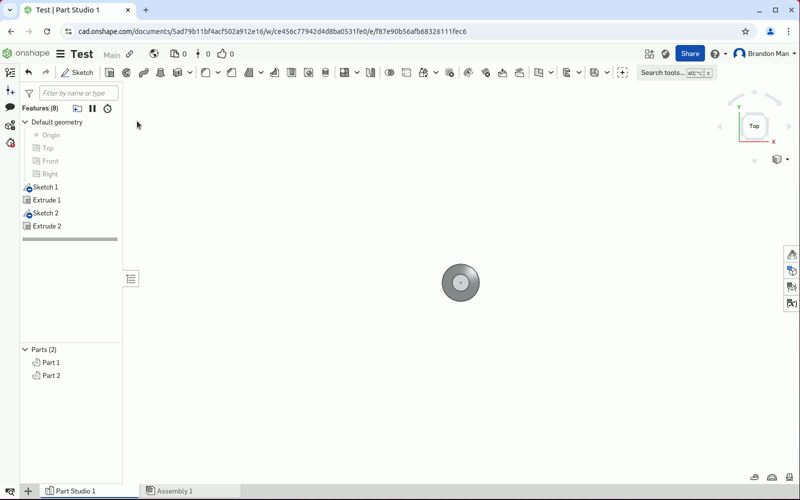
key(up, 3)
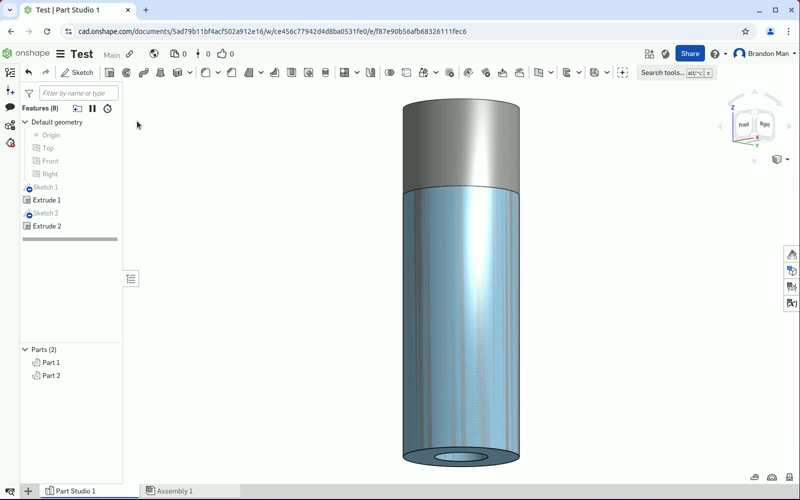
key(left, 3)
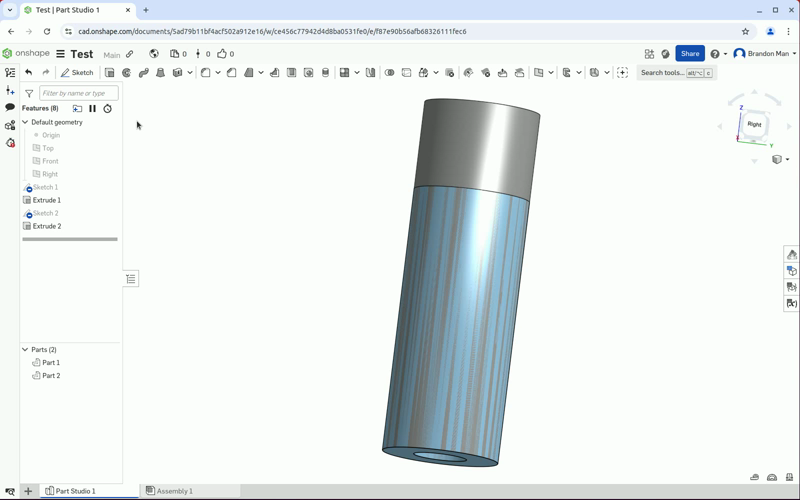
key(right, 3)
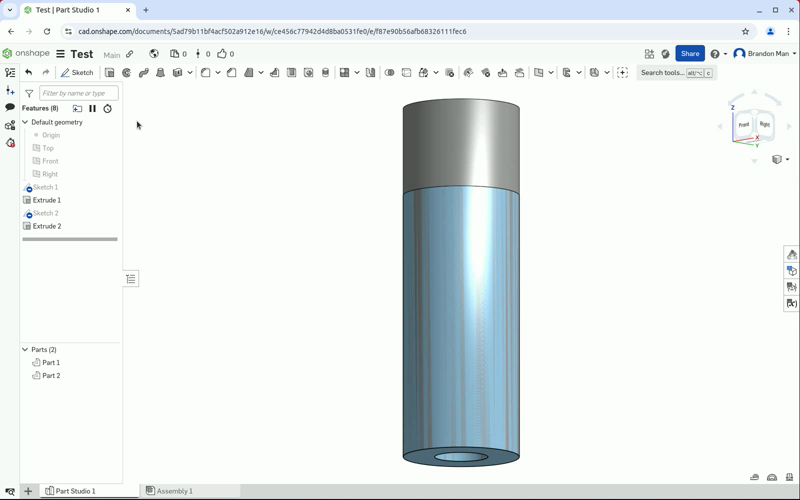
key(down, 3)
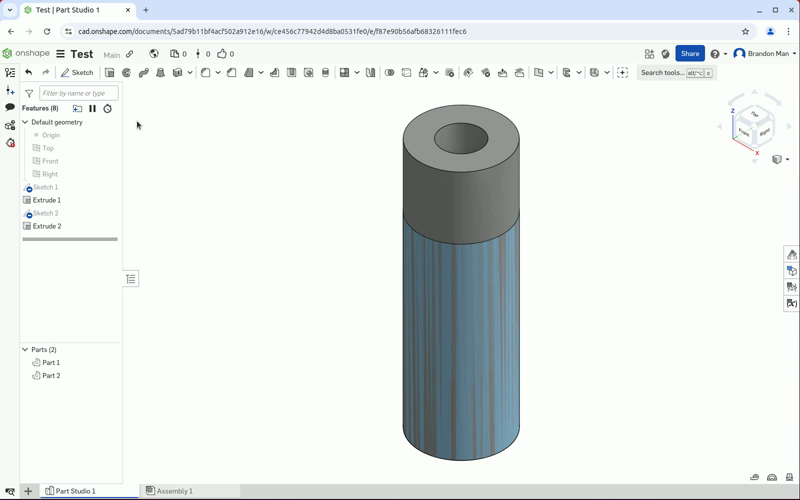
mouse_move(73, 189)
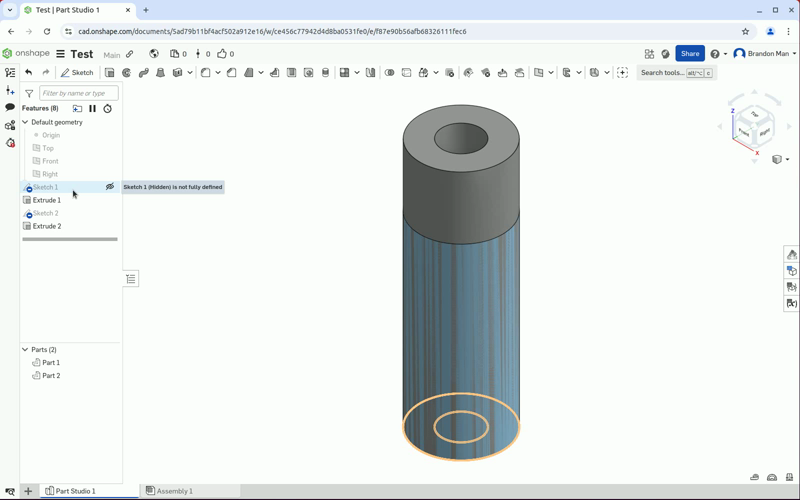
click(73, 189)